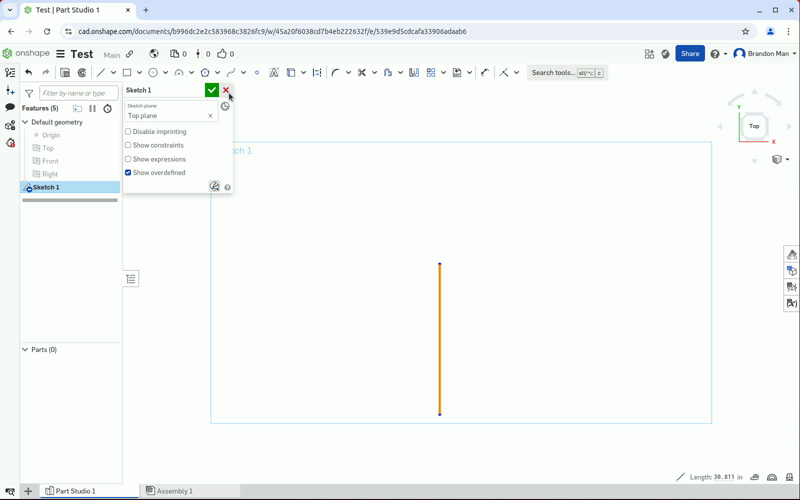
key(shift+h)
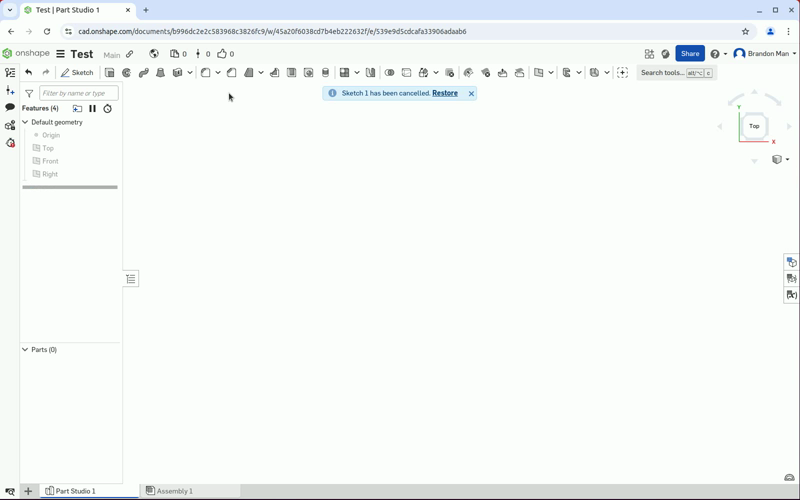
mouse_move(73, 352)
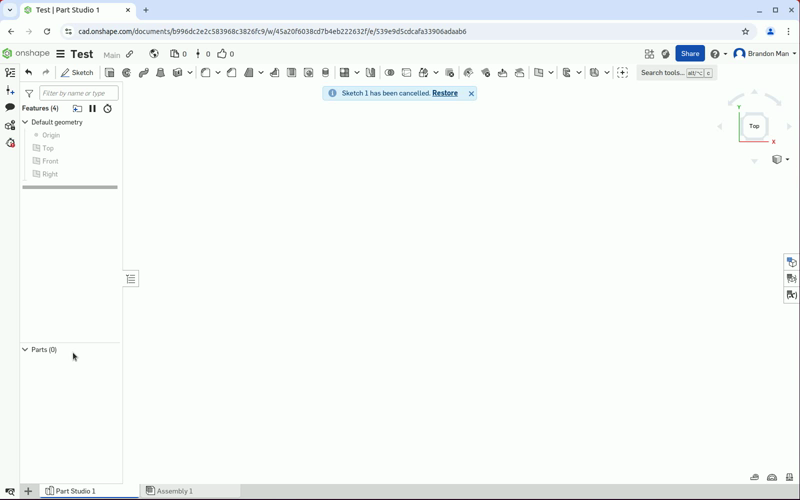
key(y)
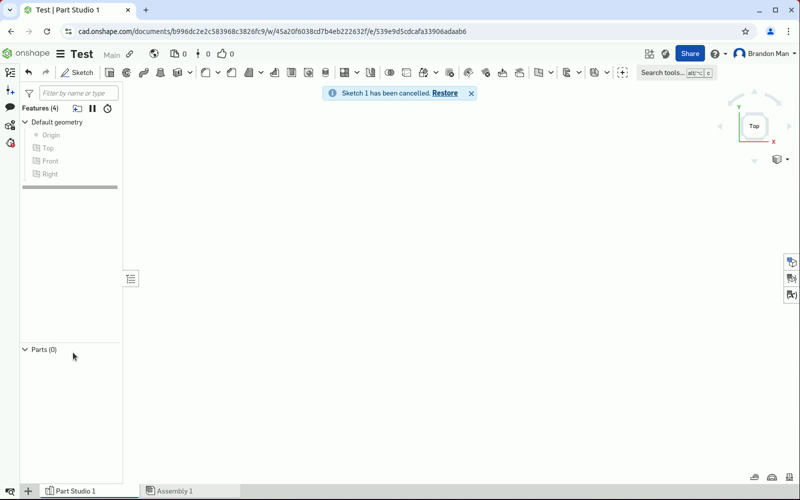
key(shift+p)
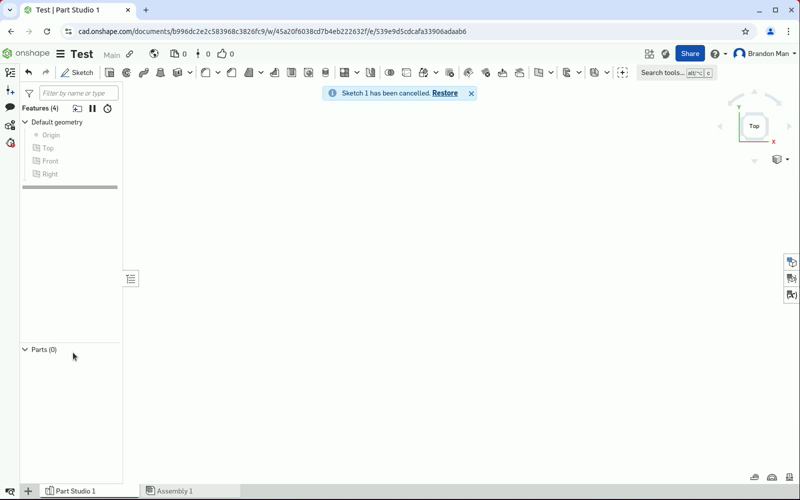
key(space)
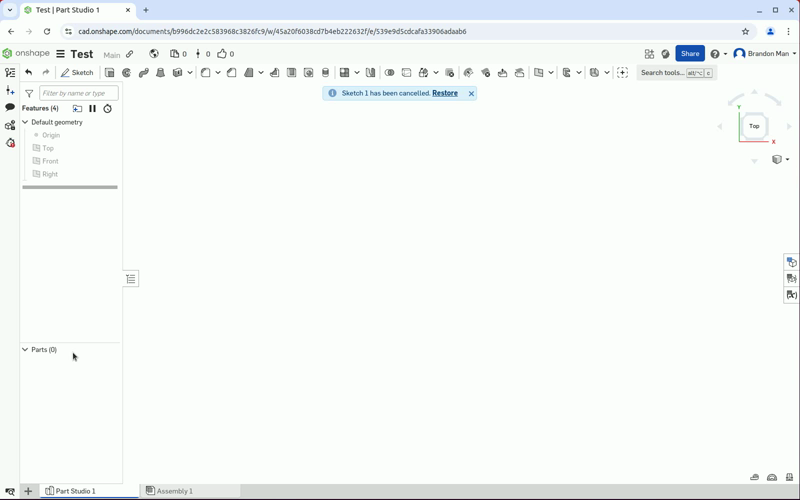
key_down(shift)
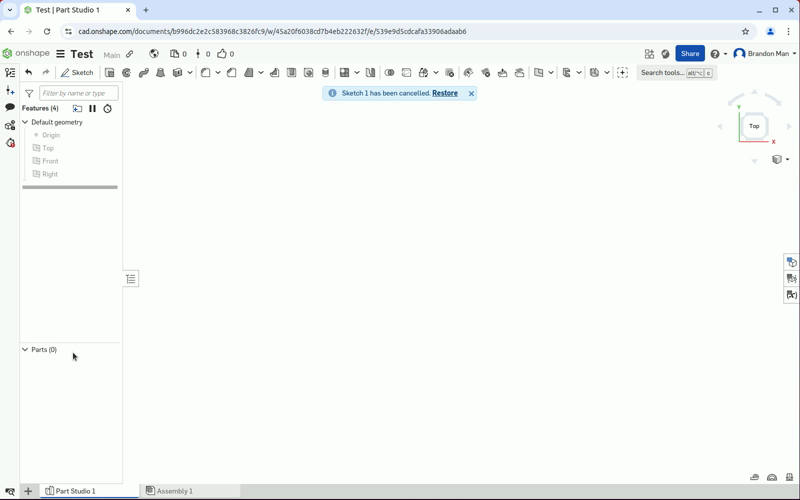
key(up)
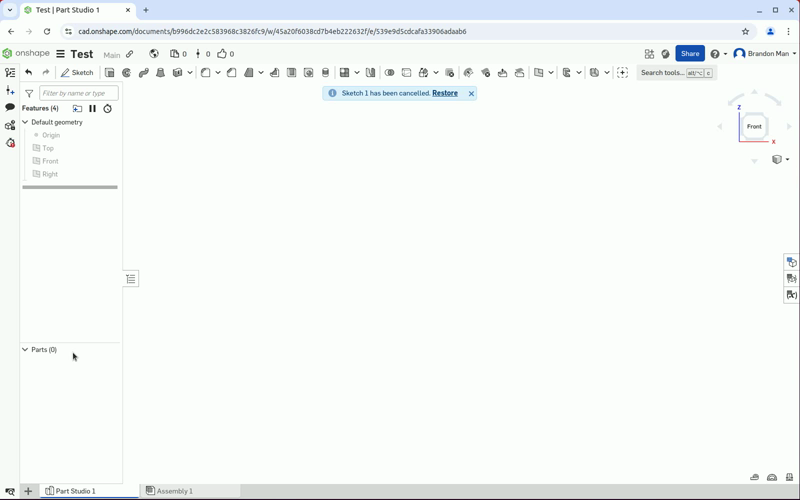
key_up(shift)
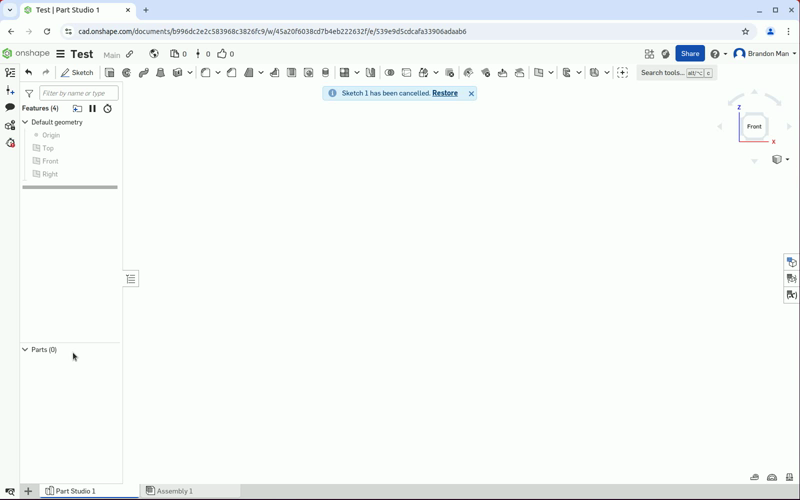
key(space)
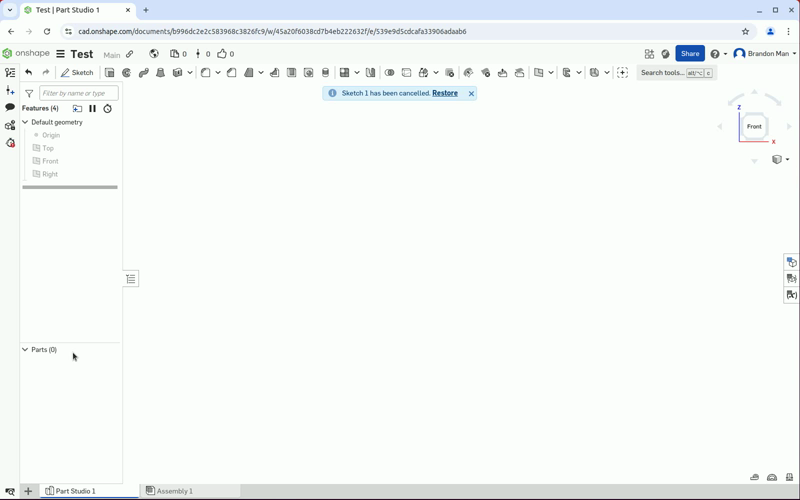
key_down(shift)
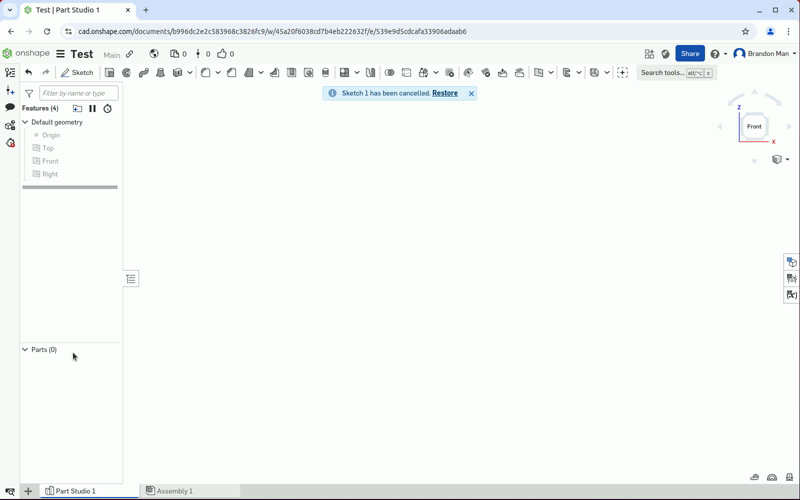
key(left)
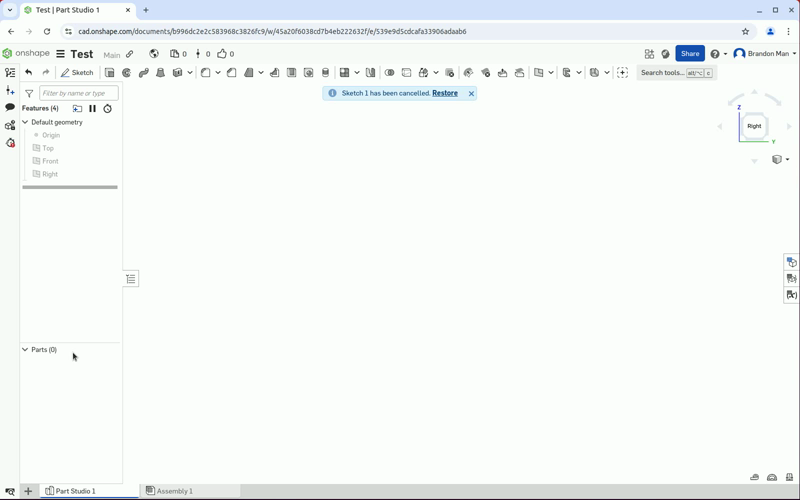
key_up(shift)
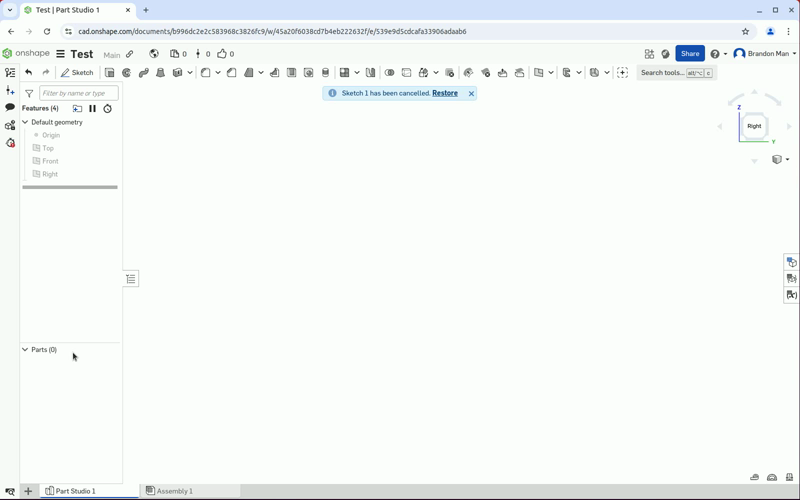
mouse_move(73, 352)
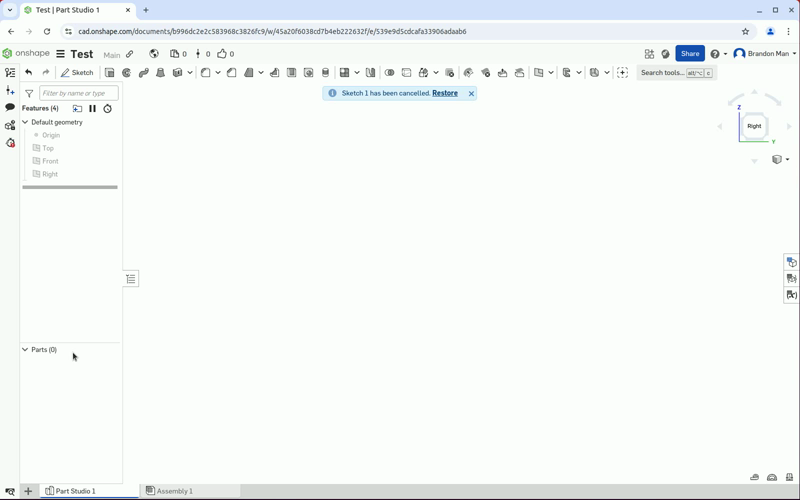
key(shift+y)
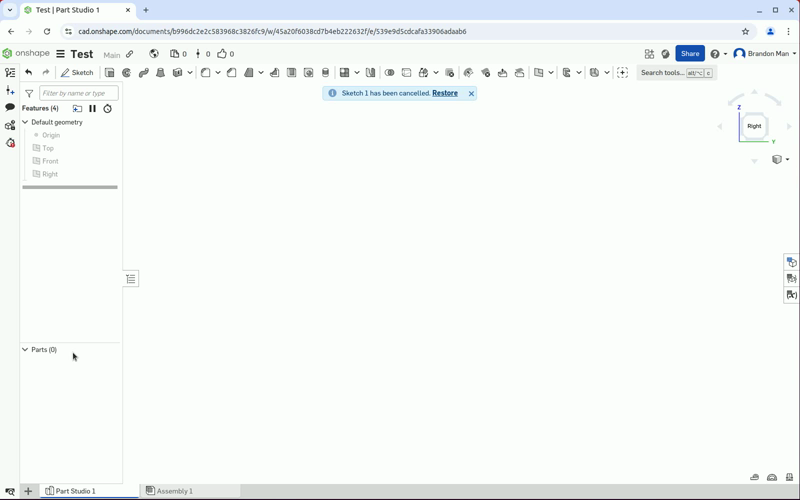
key(shift+s)
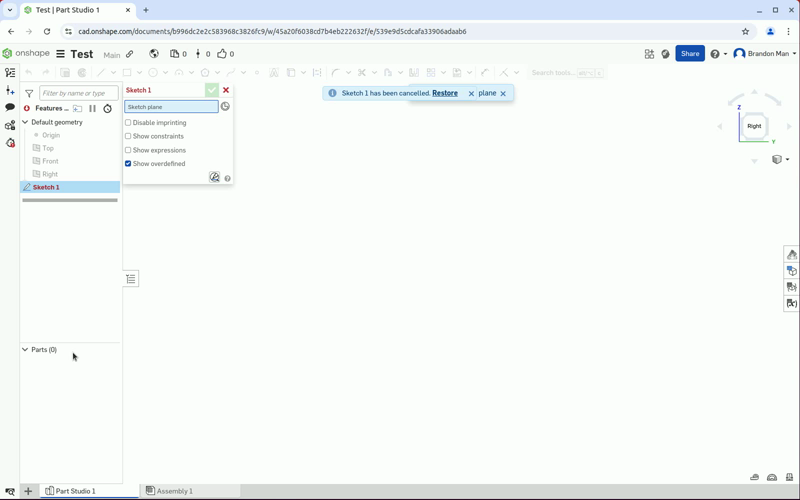
mouse_move(73, 176)
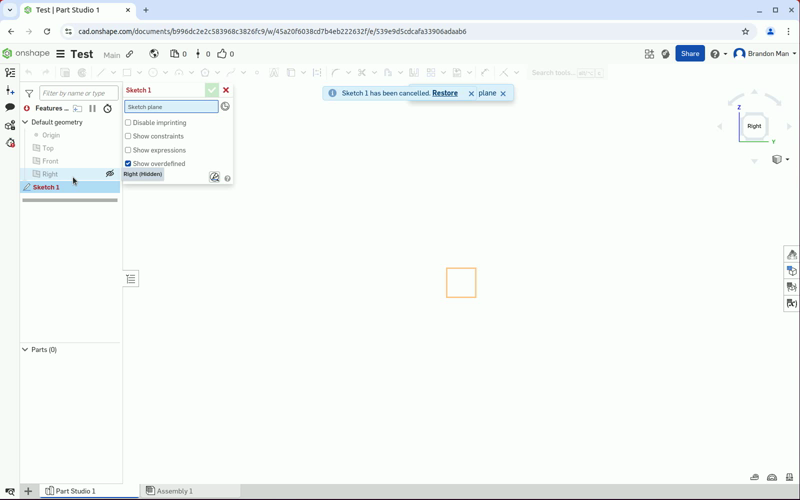
click(73, 176)
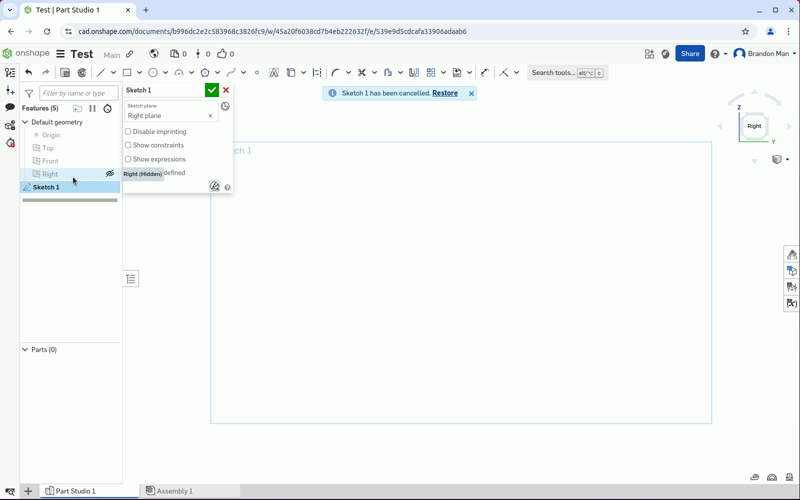
mouse_move(73, 352)
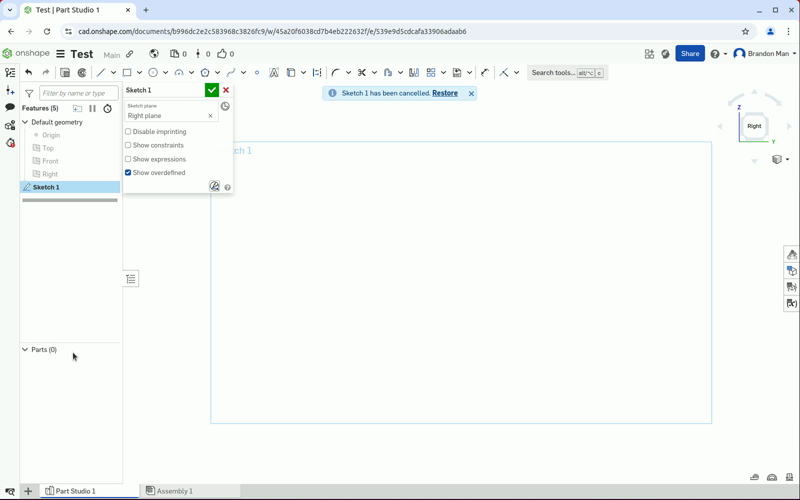
key(y)
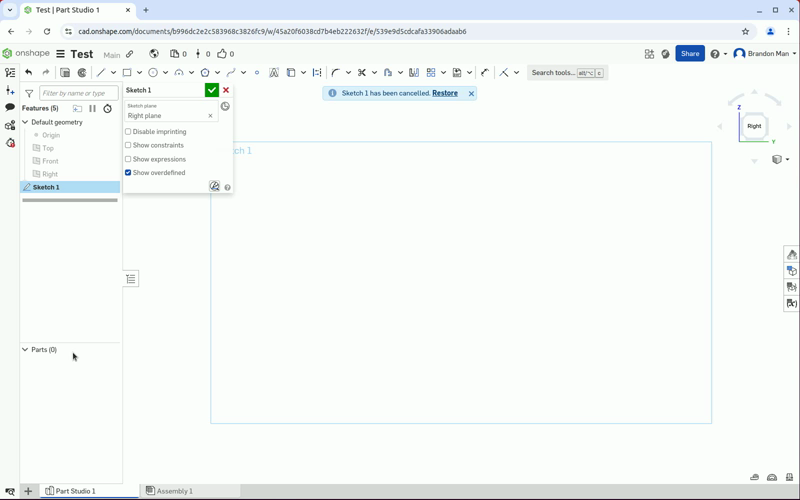
key(c)
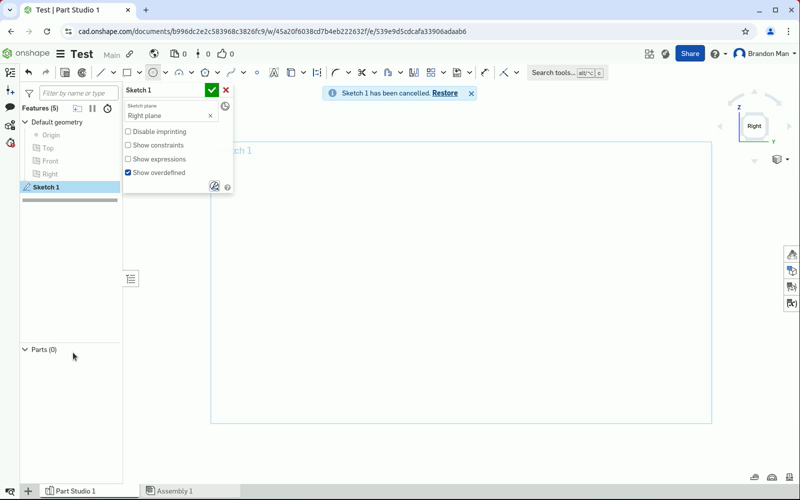
key_down(shift)
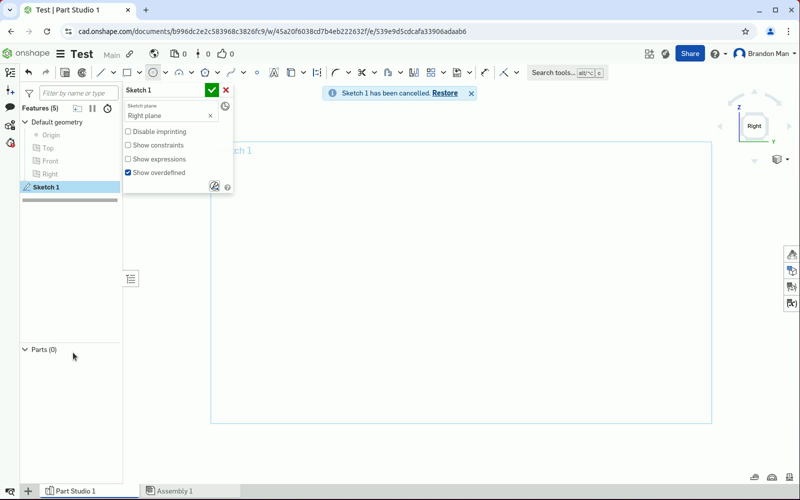
mouse_move(461, 282)
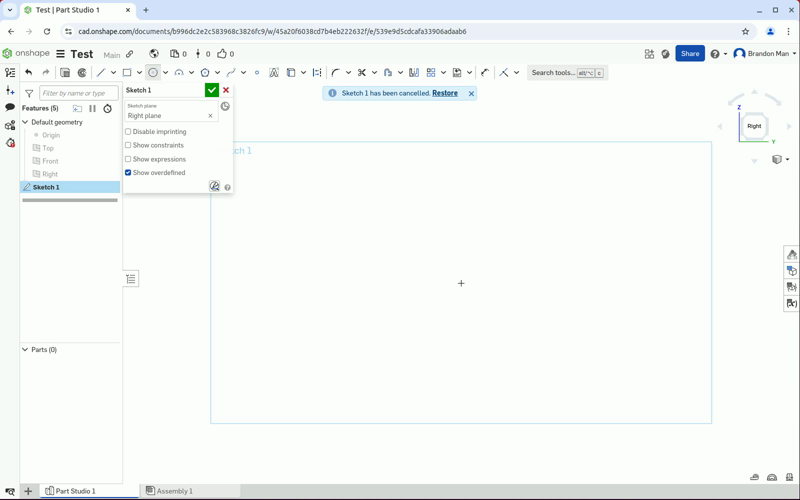
click(461, 282)
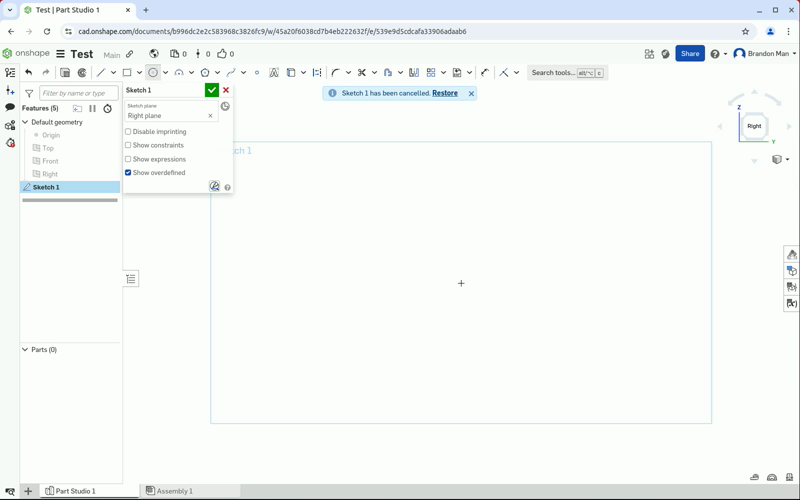
key_up(shift)
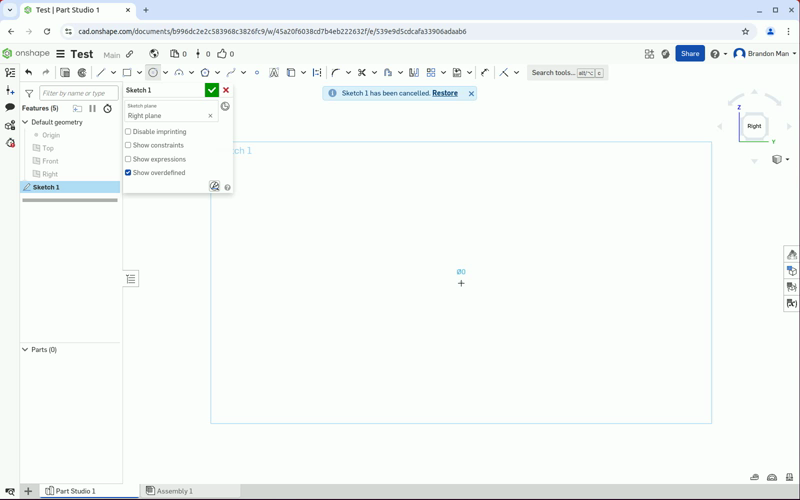
mouse_move(499, 282)
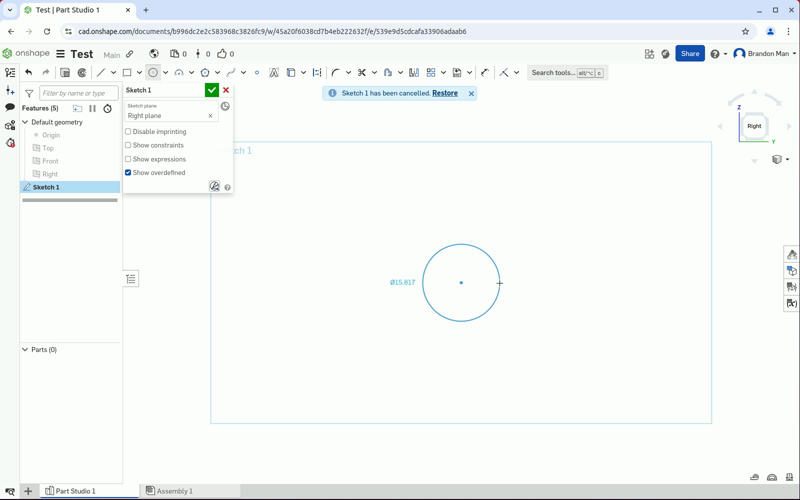
click(499, 282)
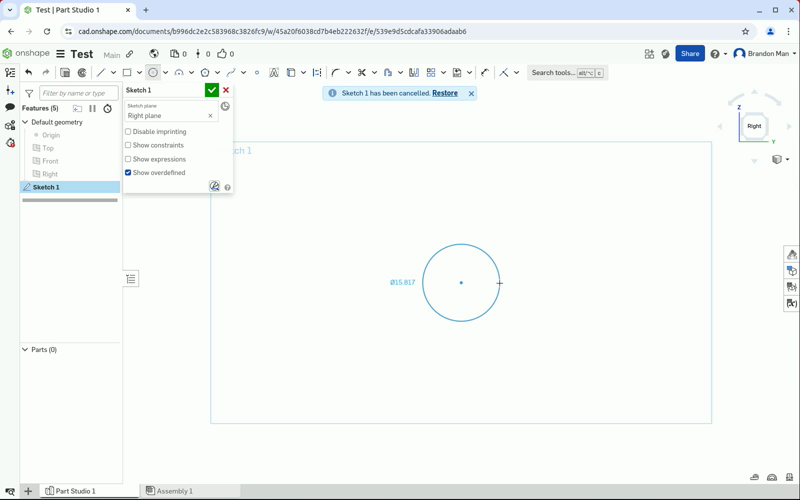
key(esc)
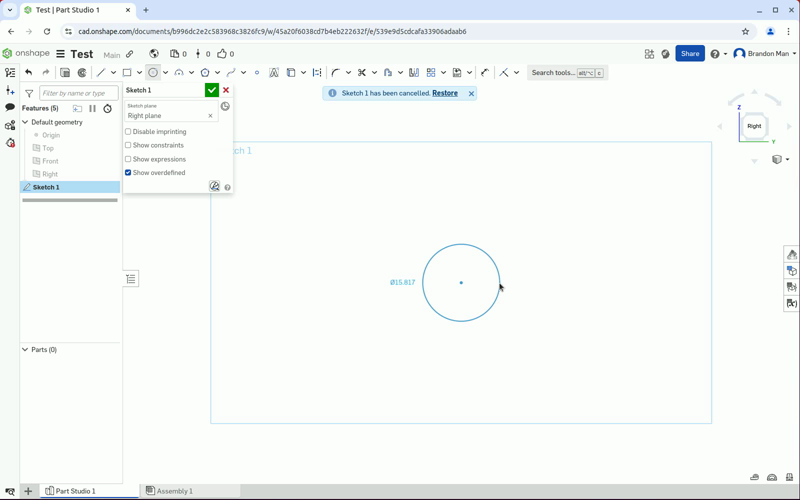
key(c)
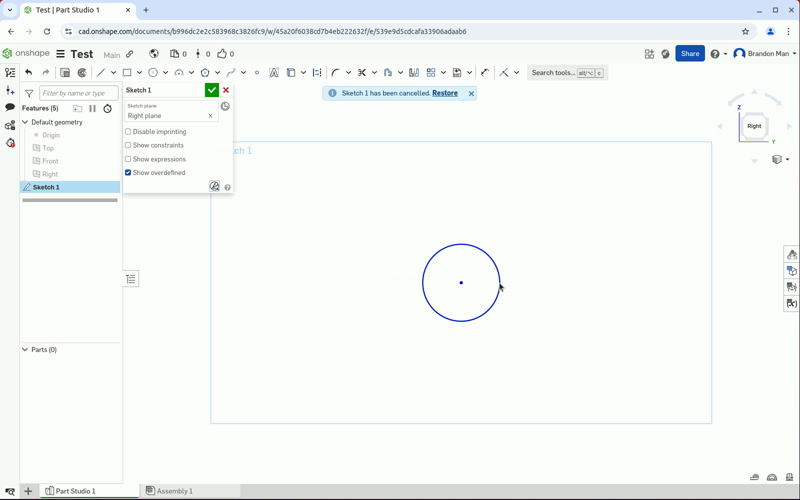
key_down(shift)
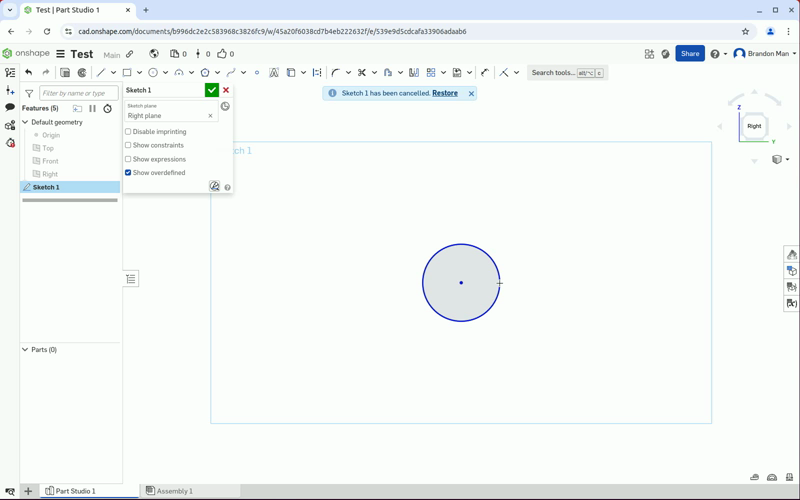
mouse_move(461, 282)
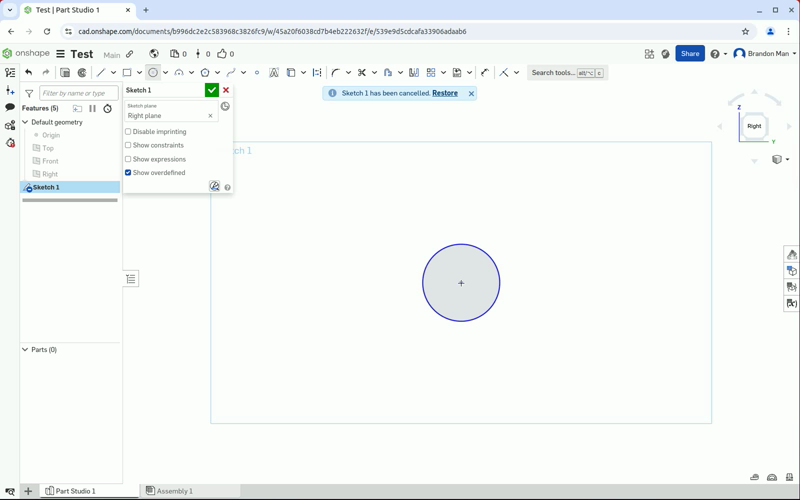
click(461, 282)
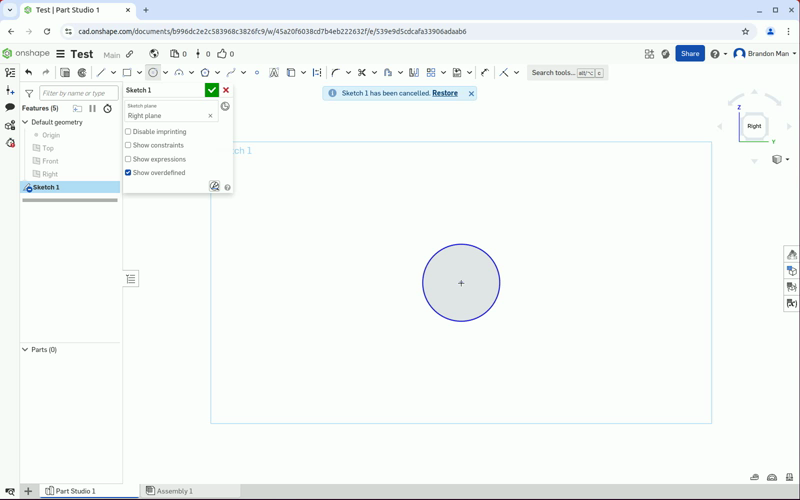
key_up(shift)
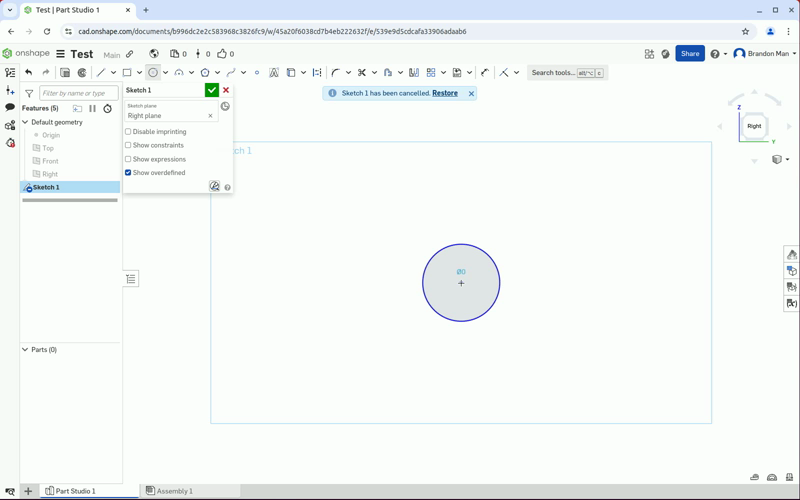
mouse_move(472, 282)
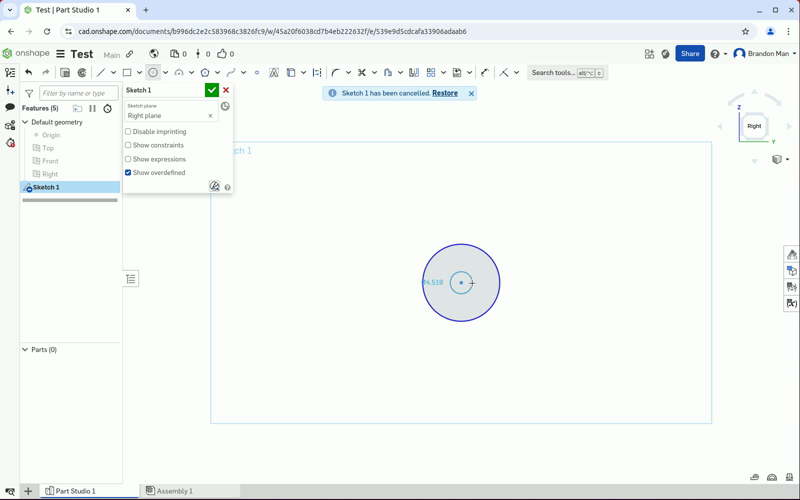
click(472, 282)
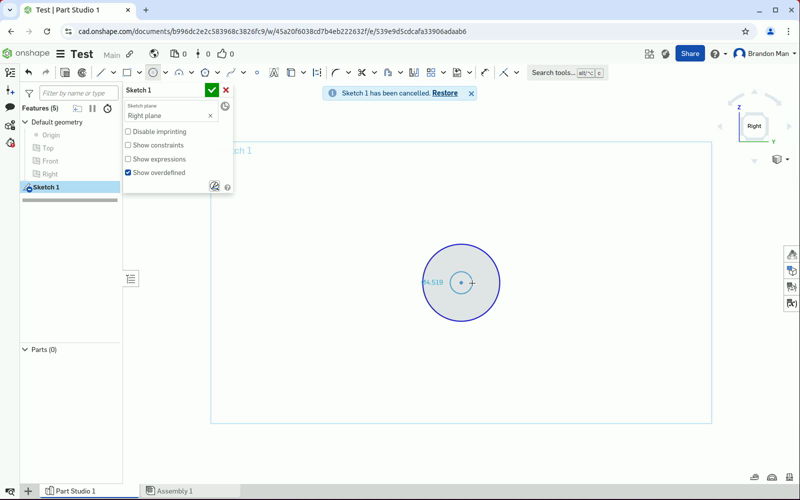
key(esc)
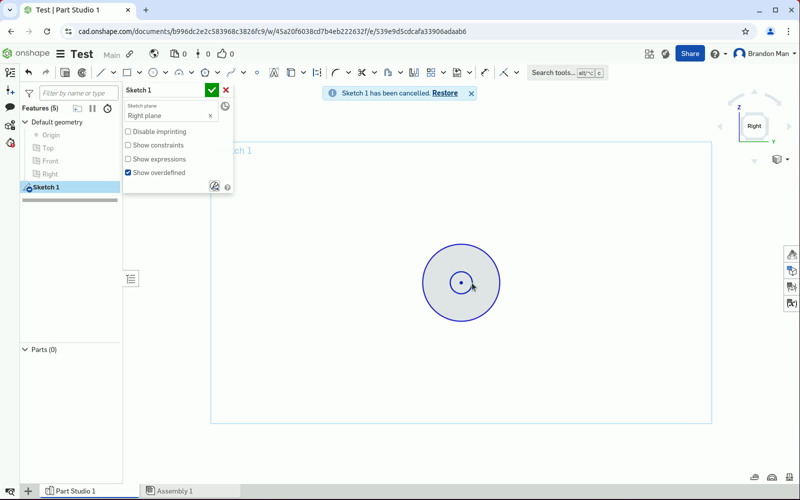
mouse_move(428, 278)
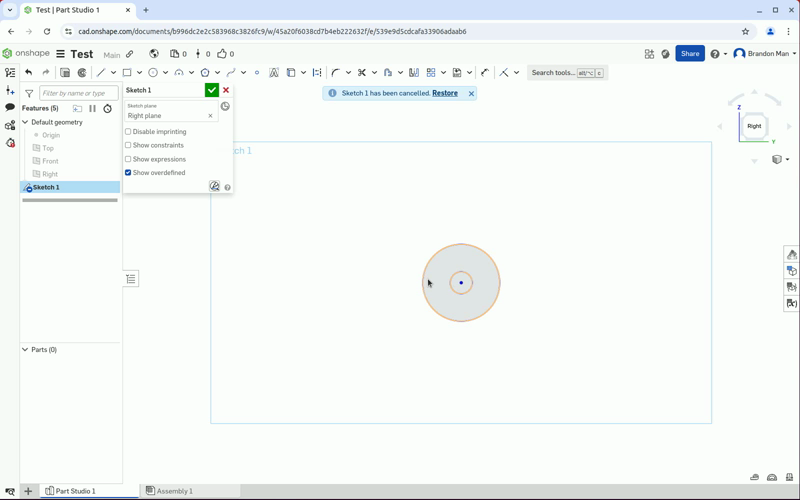
click(428, 278)
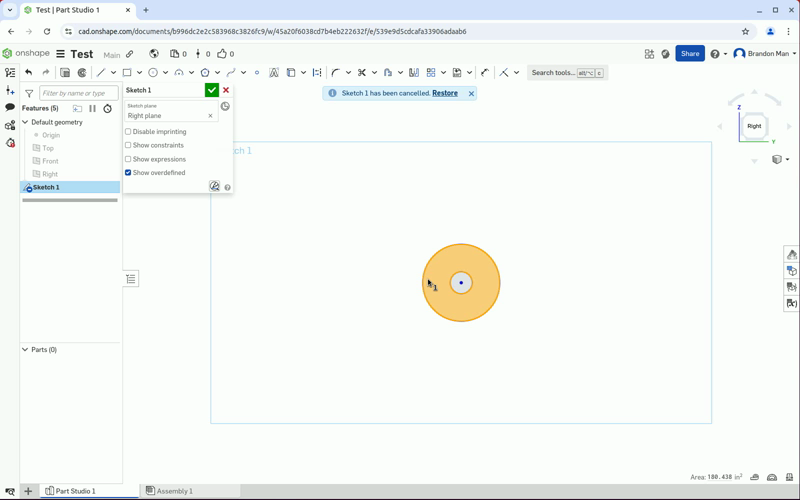
mouse_move(73, 352)
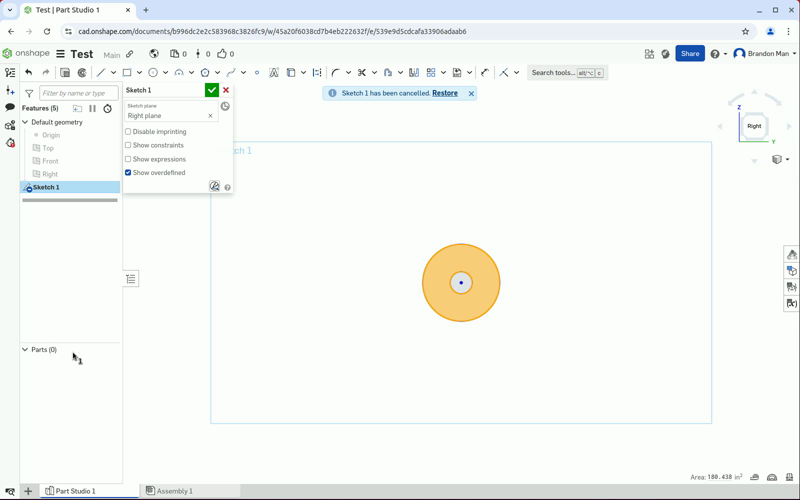
key(shift+y)
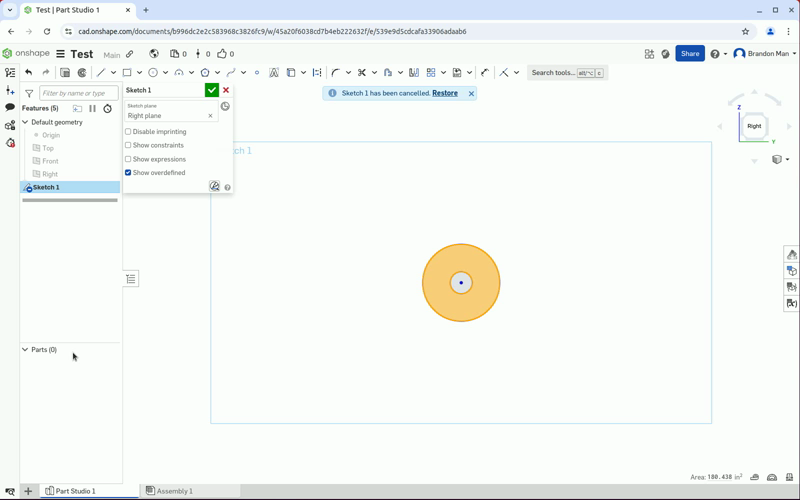
key(shift+e)
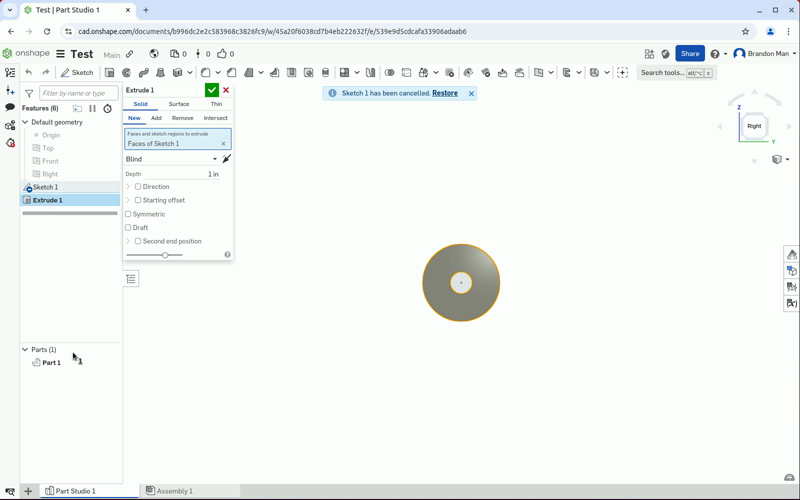
mouse_move(143, 106)
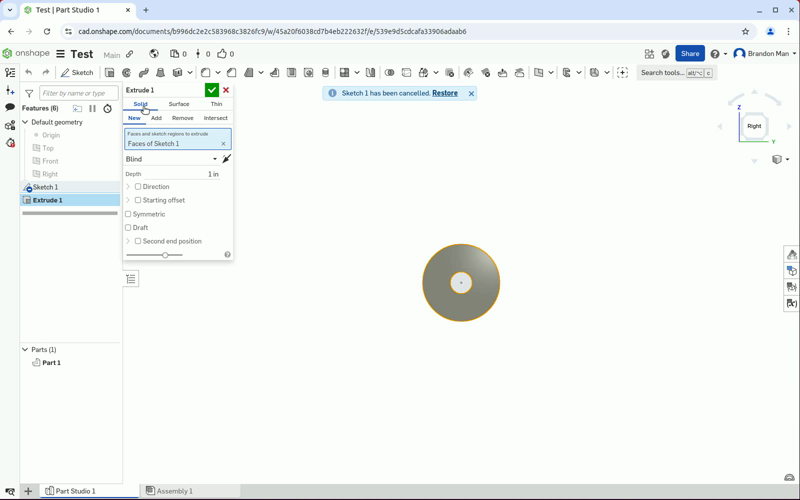
click(143, 106)
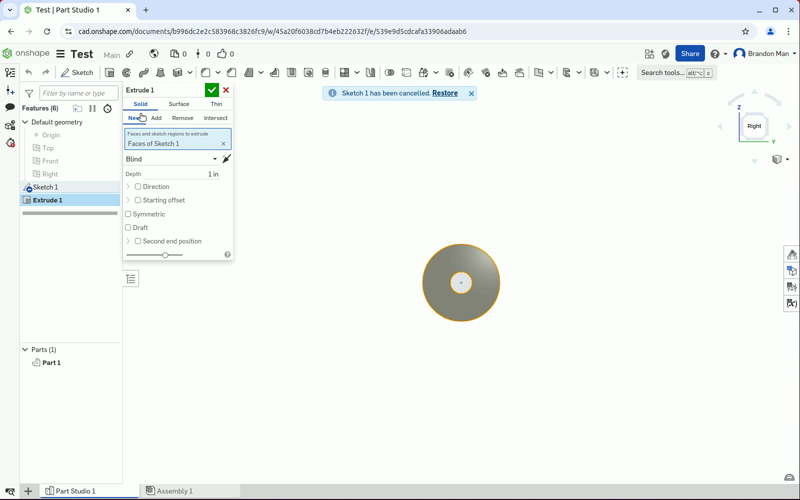
mouse_move(137, 120)
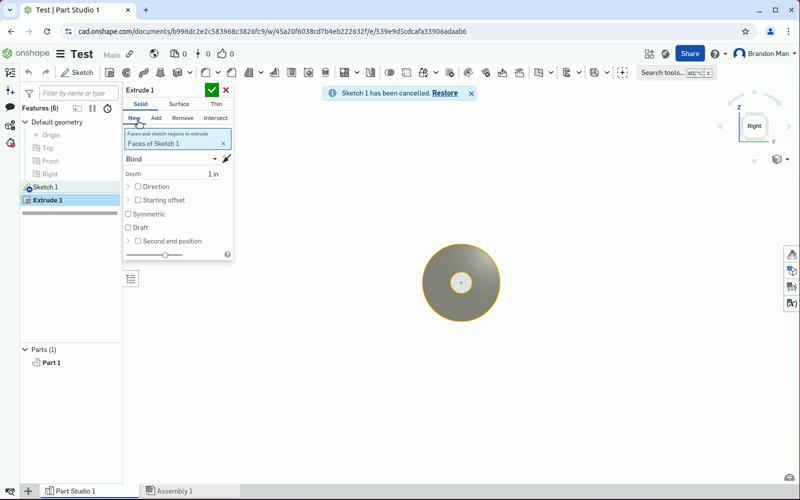
click(137, 120)
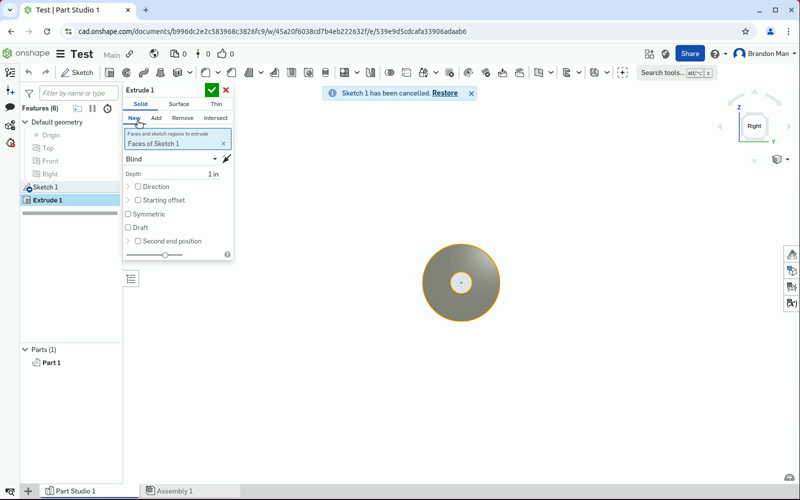
key(tab, 4)
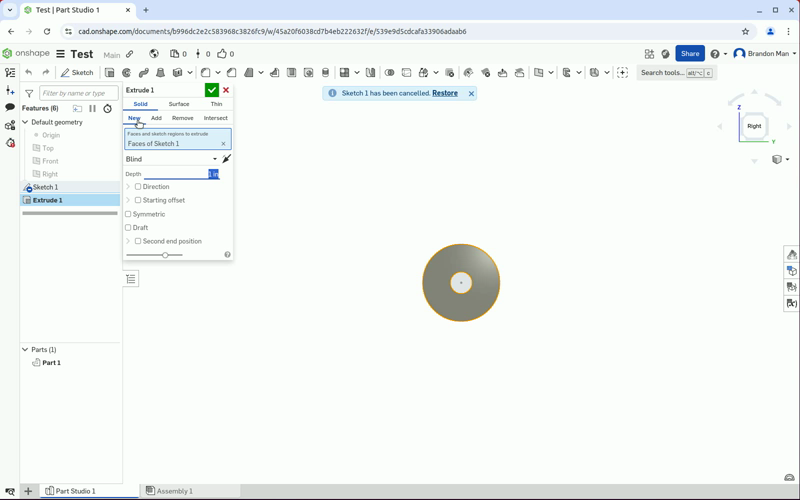
text(23.108)
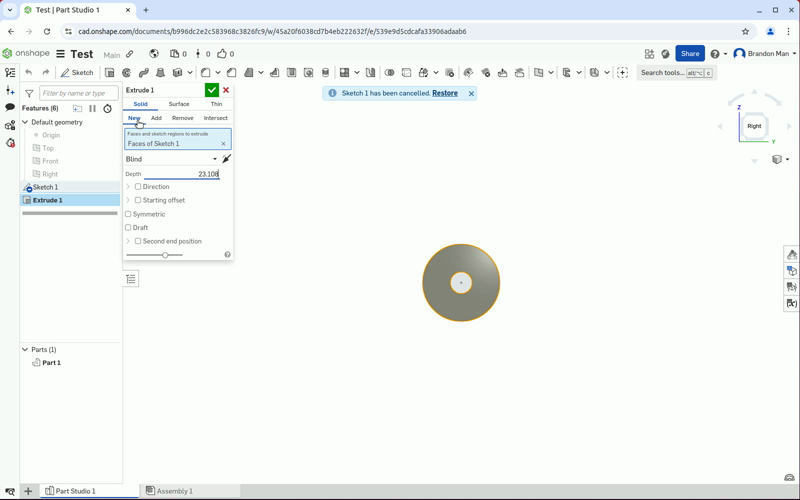
key(enter)
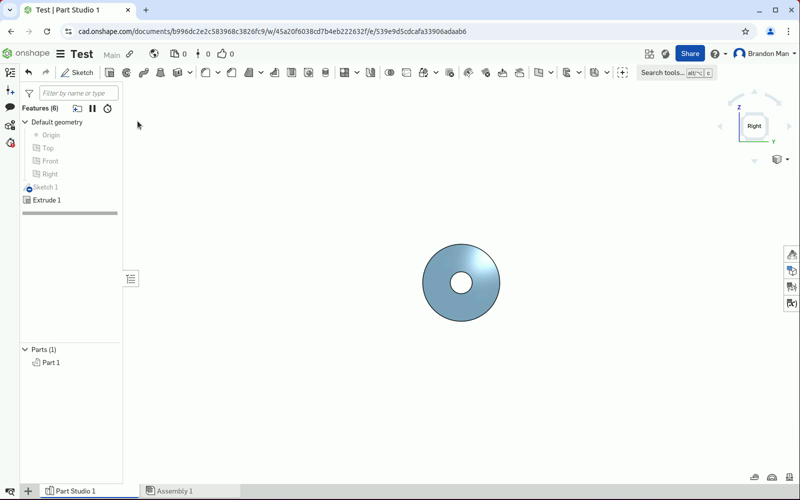
key(shift+h)
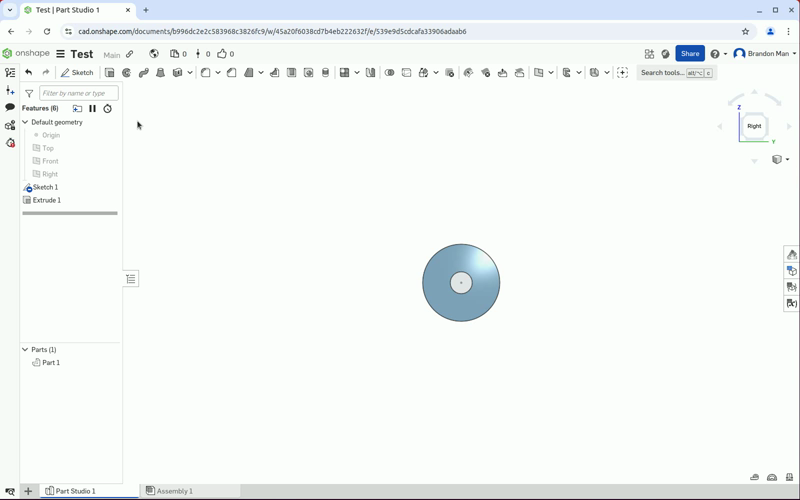
key(shift+h)
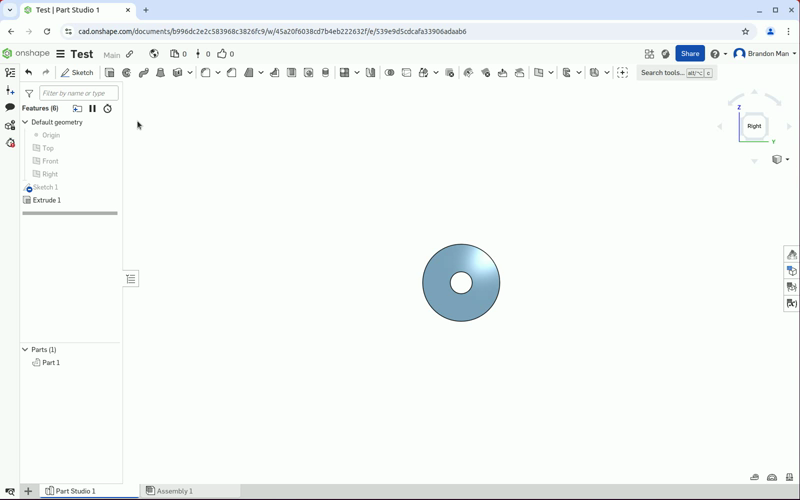
mouse_move(73, 189)
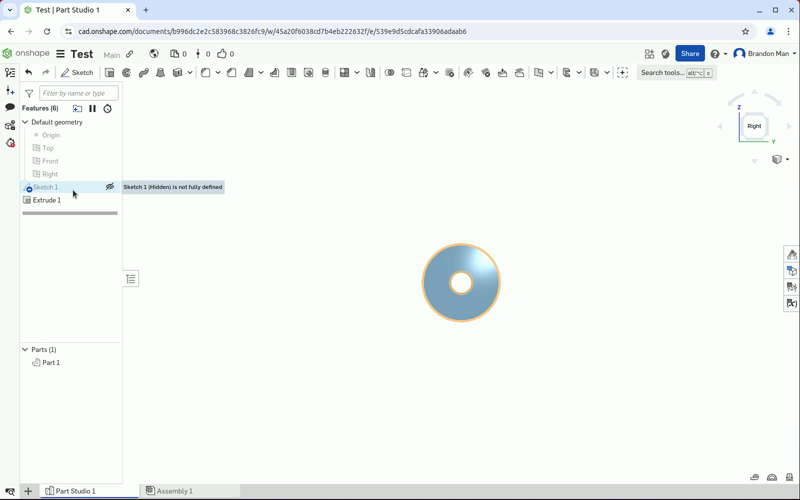
click(73, 189)
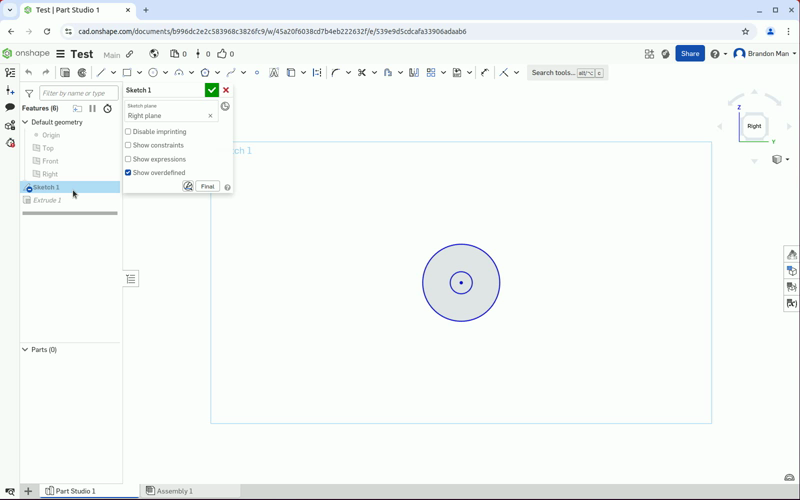
mouse_move(229, 92)
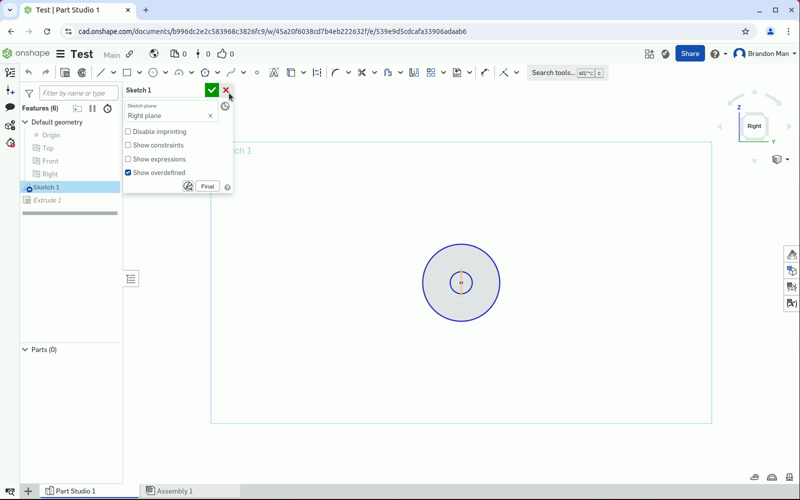
click(229, 92)
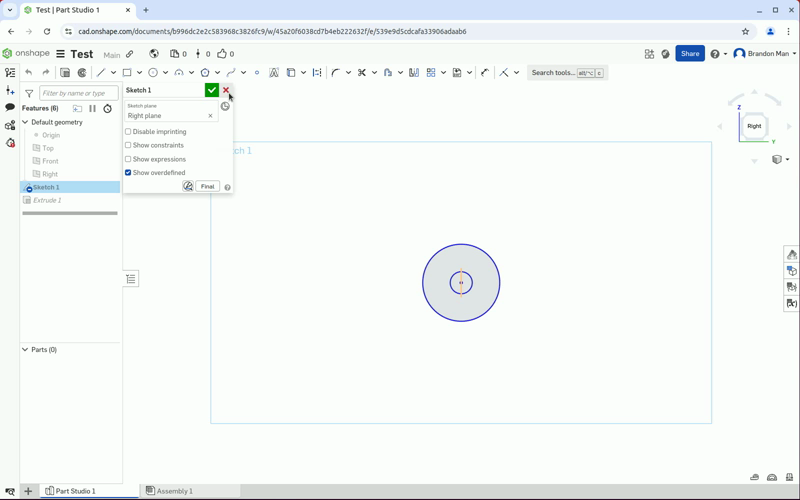
key(shift+s)
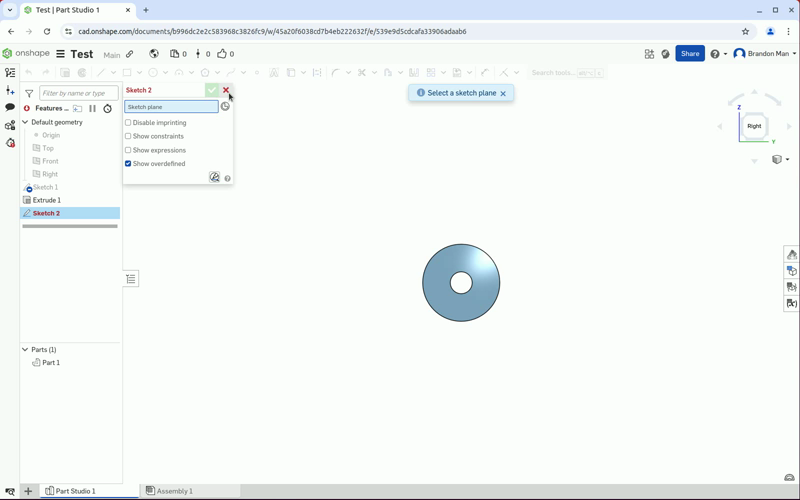
mouse_move(73, 176)
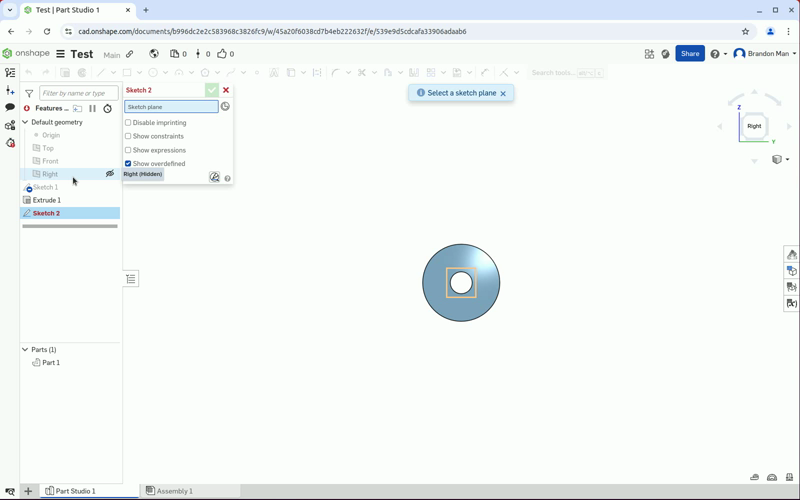
click(73, 176)
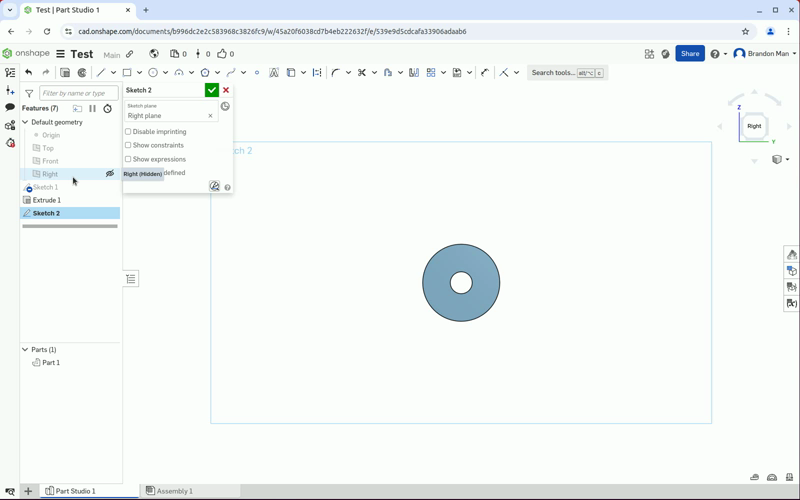
mouse_move(73, 352)
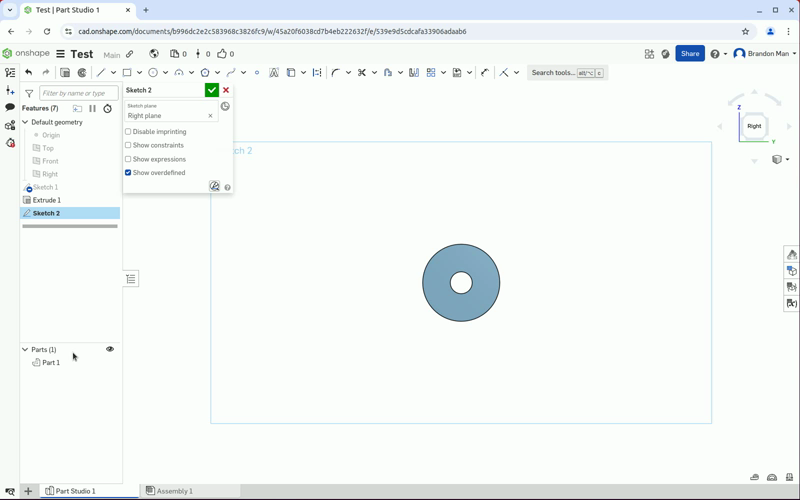
key(y)
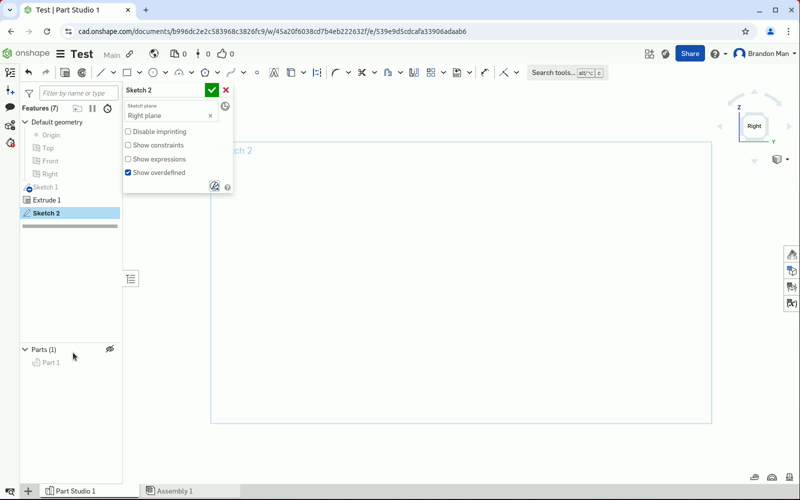
key(c)
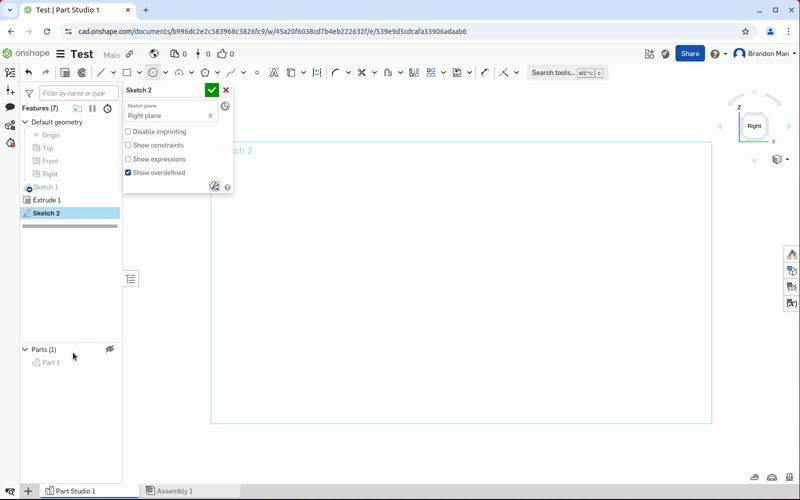
key_down(shift)
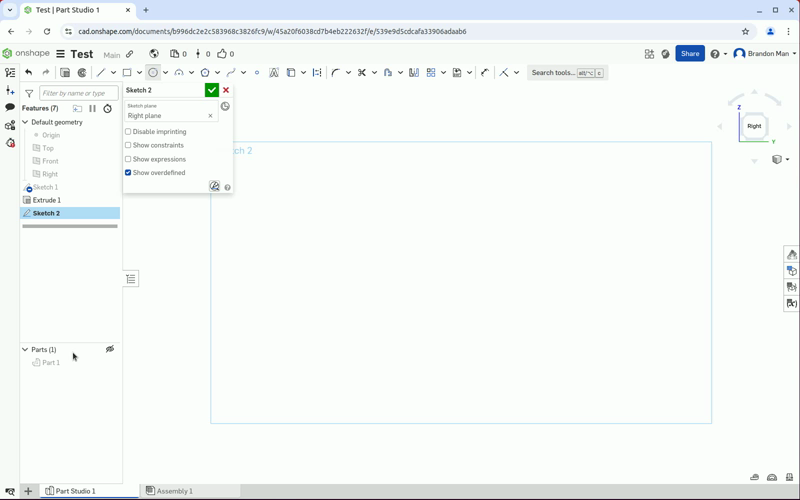
mouse_move(460, 282)
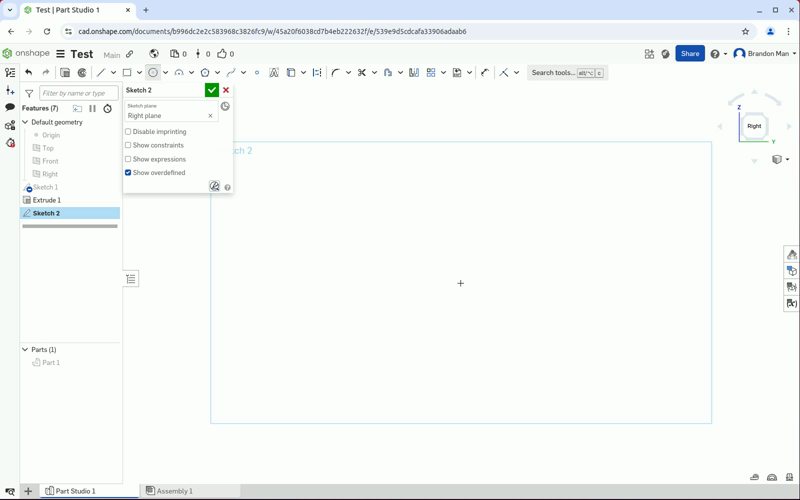
click(460, 282)
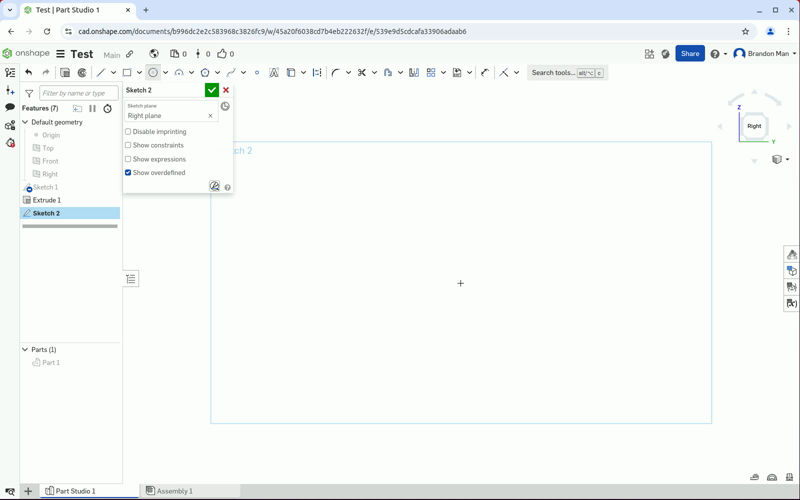
key_up(shift)
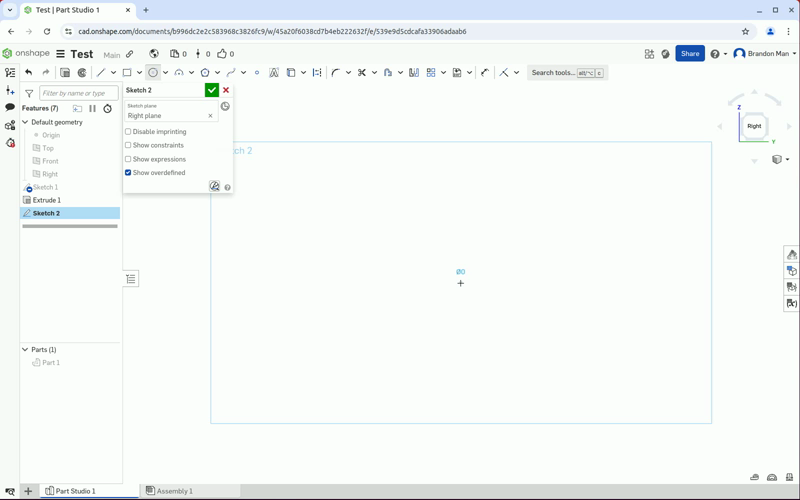
mouse_move(472, 282)
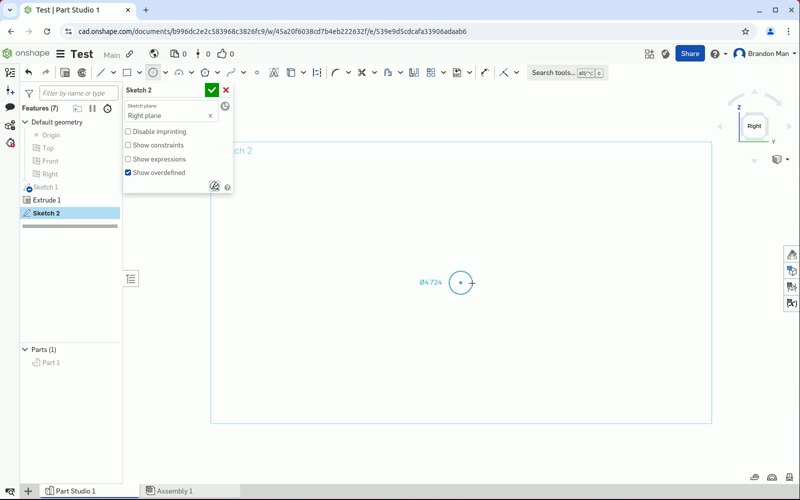
click(472, 282)
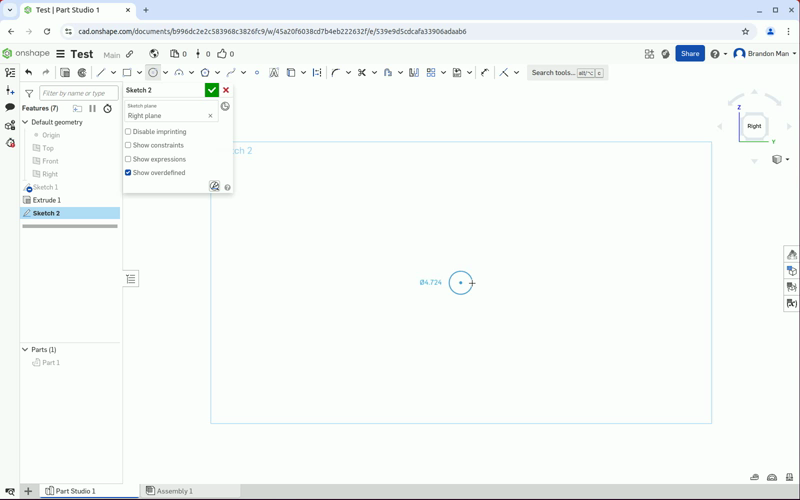
key(esc)
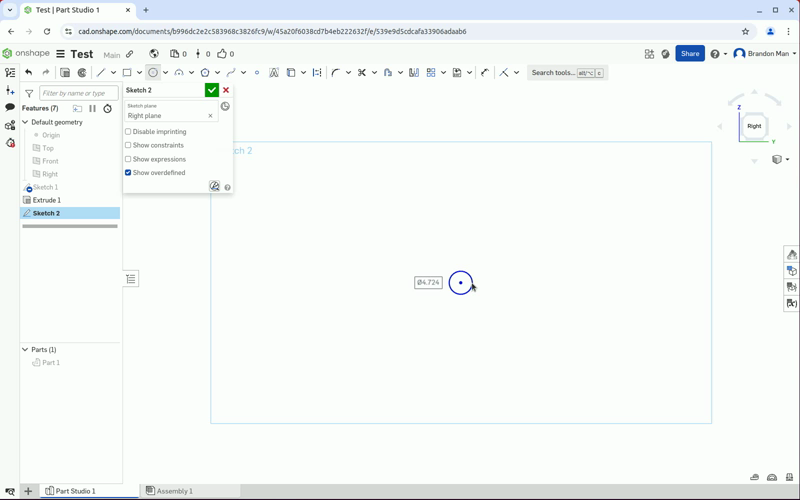
mouse_move(456, 274)
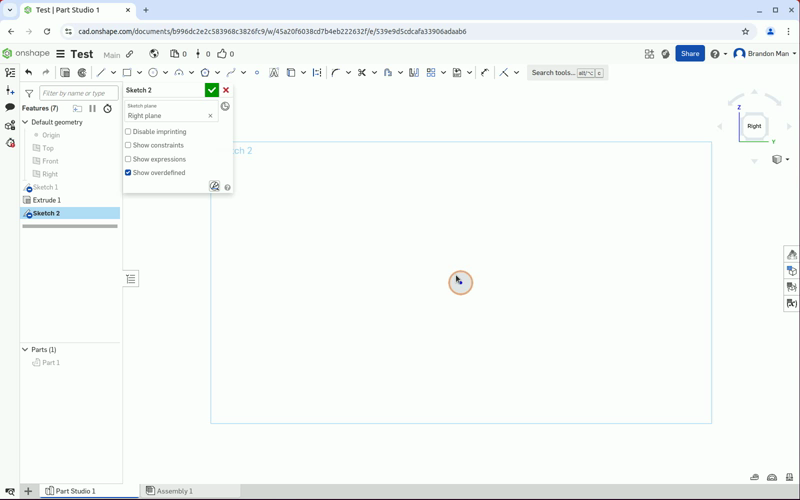
scroll(6)
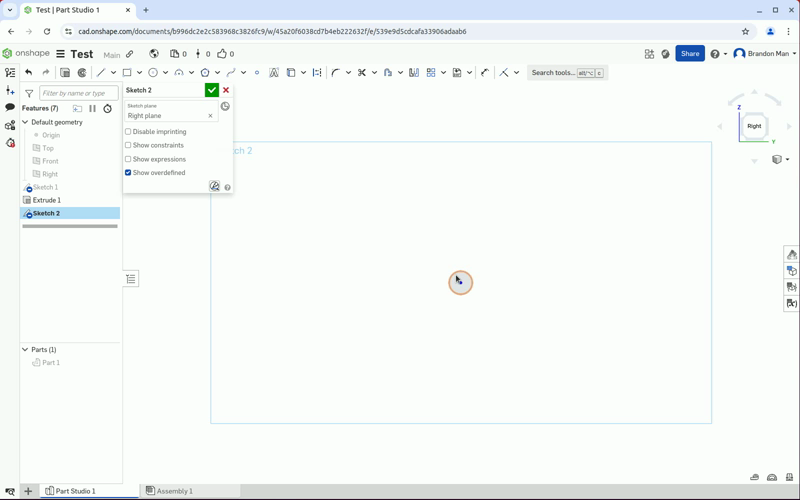
scroll(6)
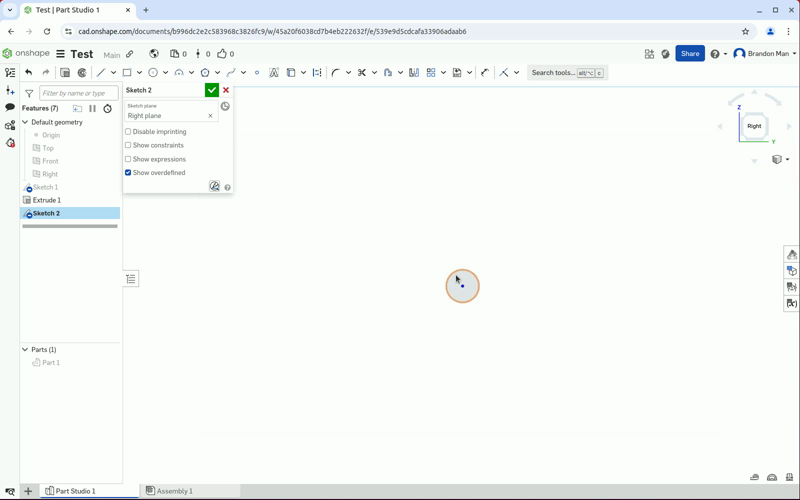
scroll(6)
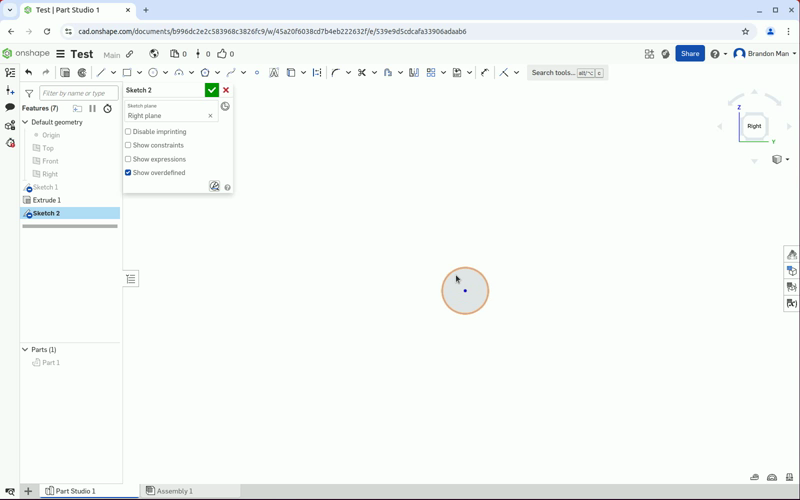
scroll(6)
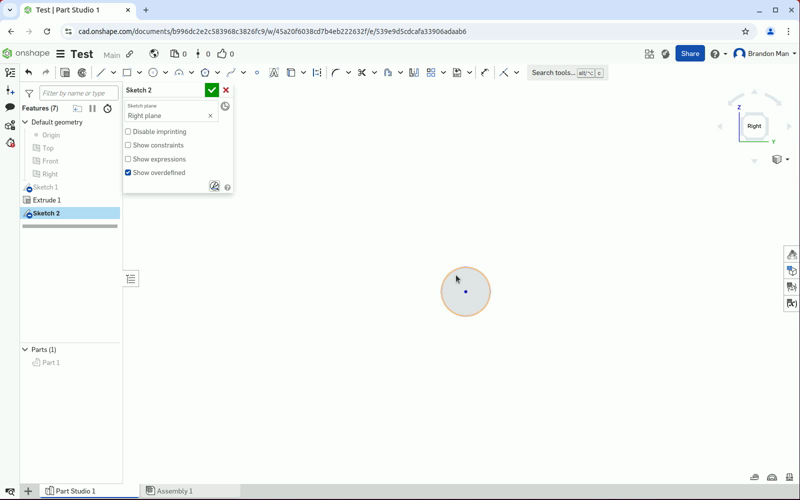
scroll(6)
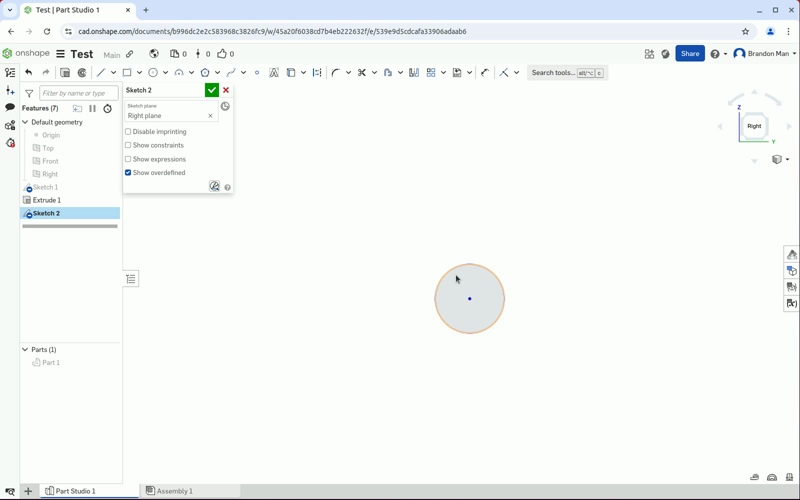
scroll(6)
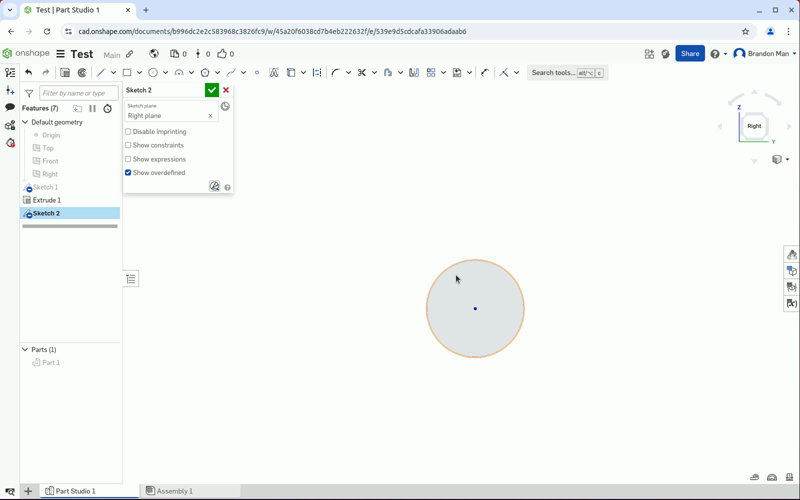
scroll(6)
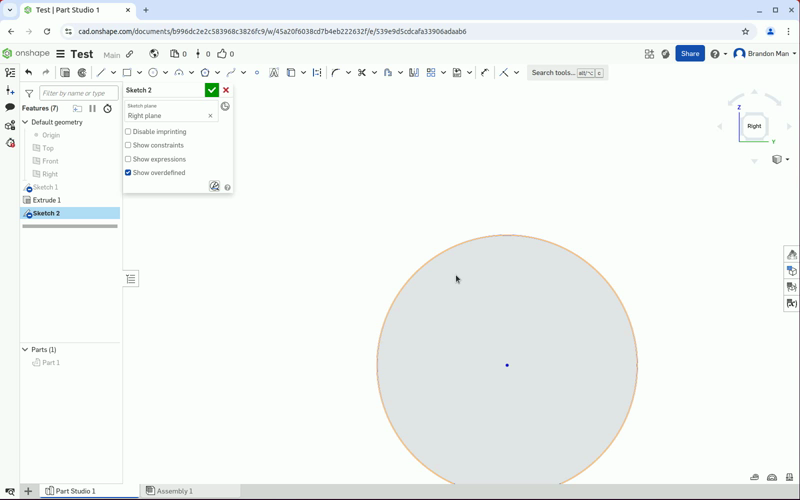
click(456, 274)
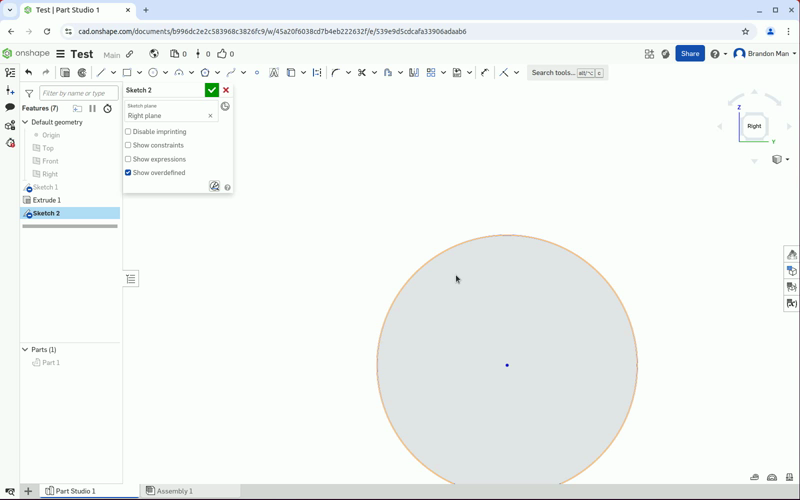
scroll(-6)
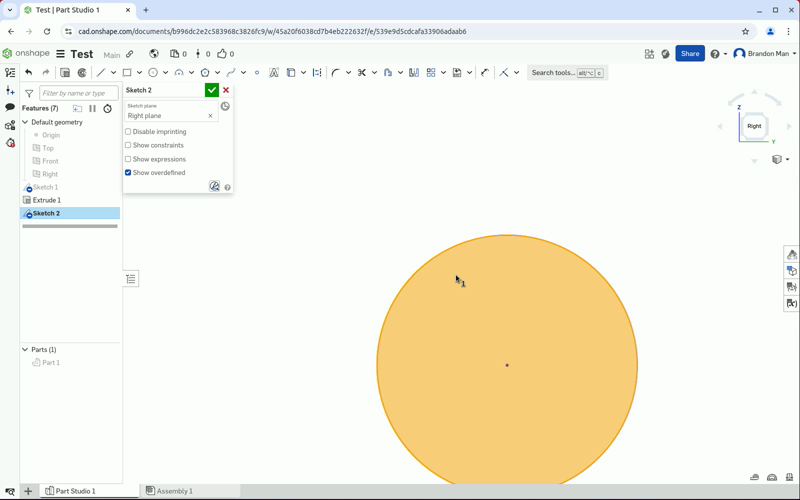
scroll(-6)
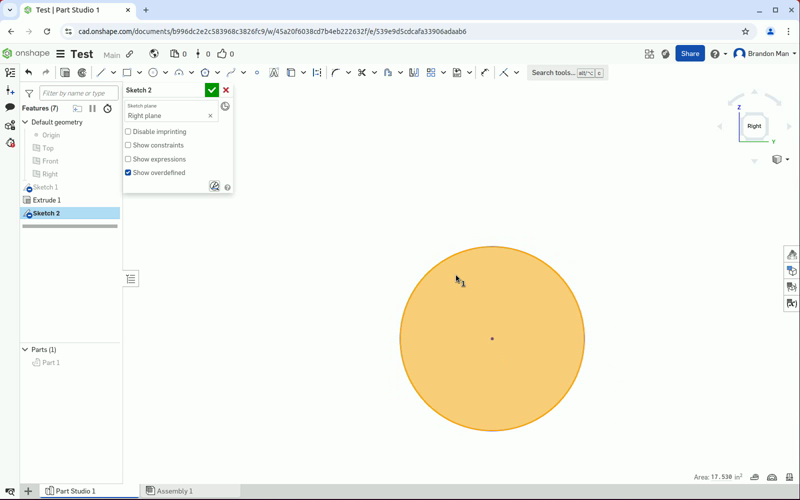
scroll(-6)
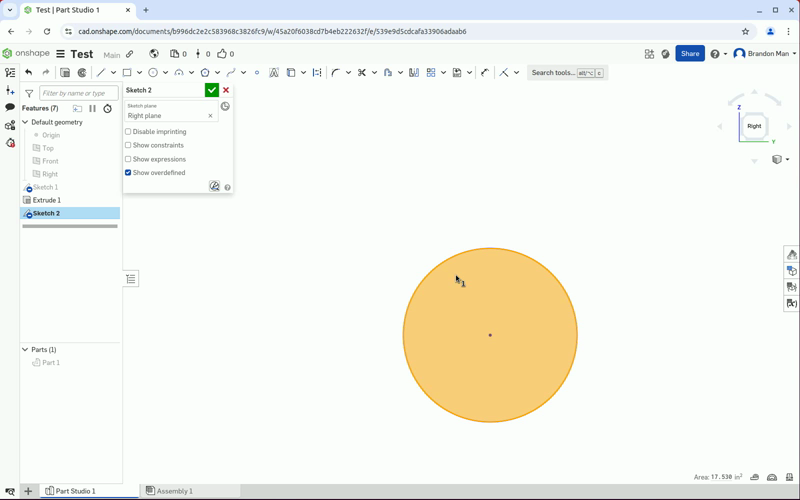
scroll(-6)
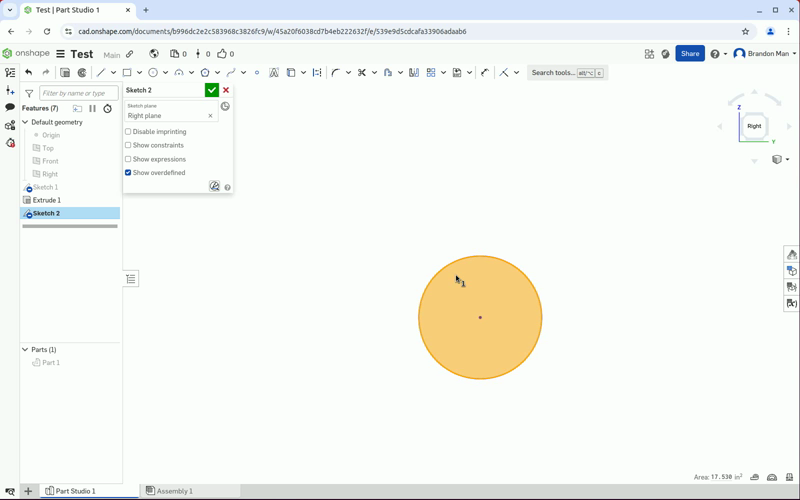
scroll(-6)
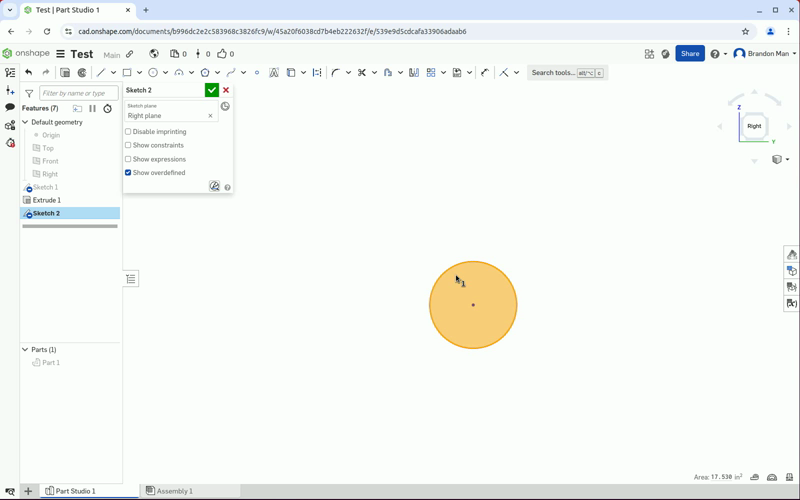
scroll(-6)
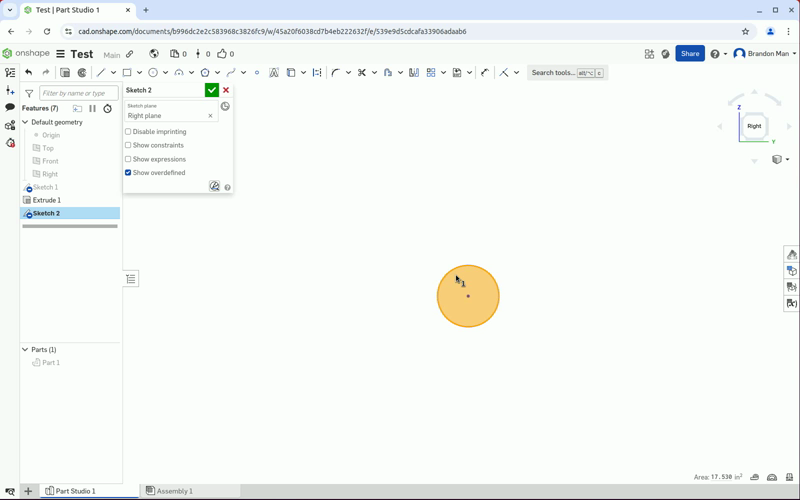
scroll(-6)
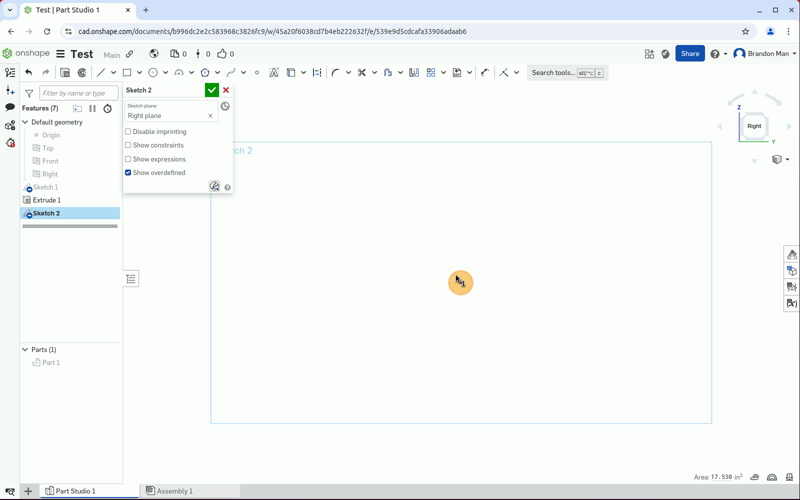
mouse_move(73, 352)
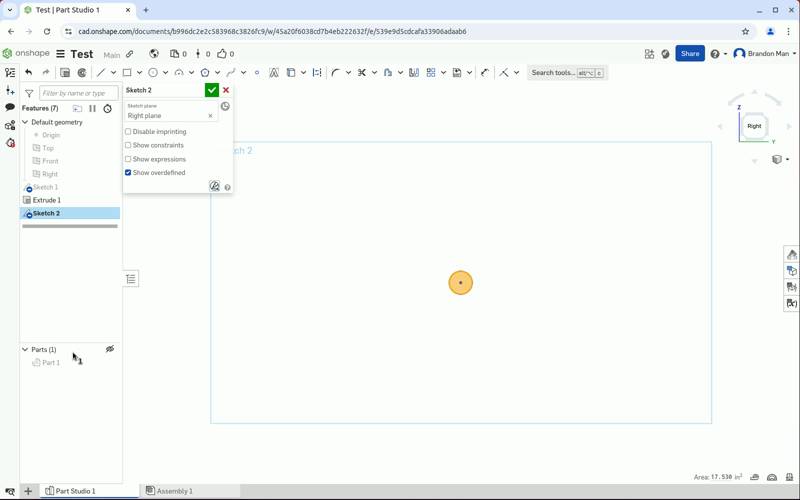
key(shift+y)
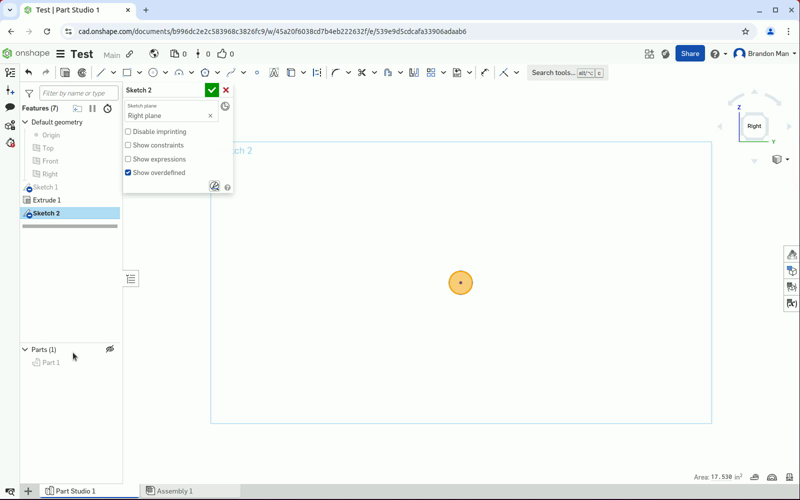
key(shift+e)
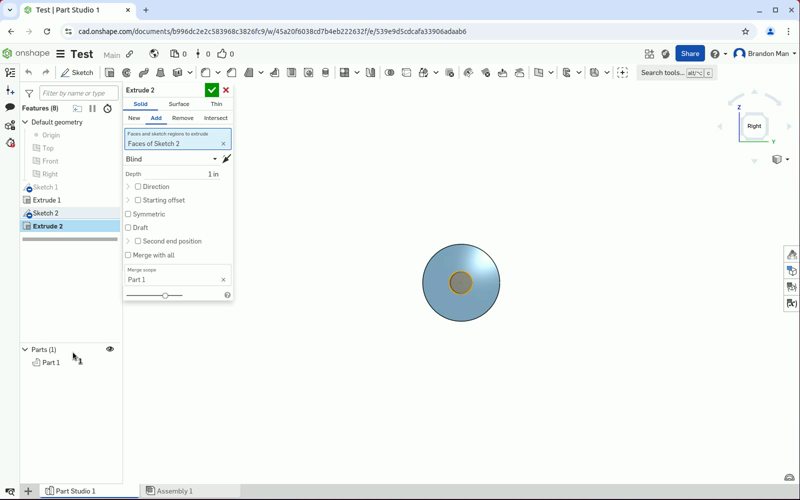
mouse_move(143, 106)
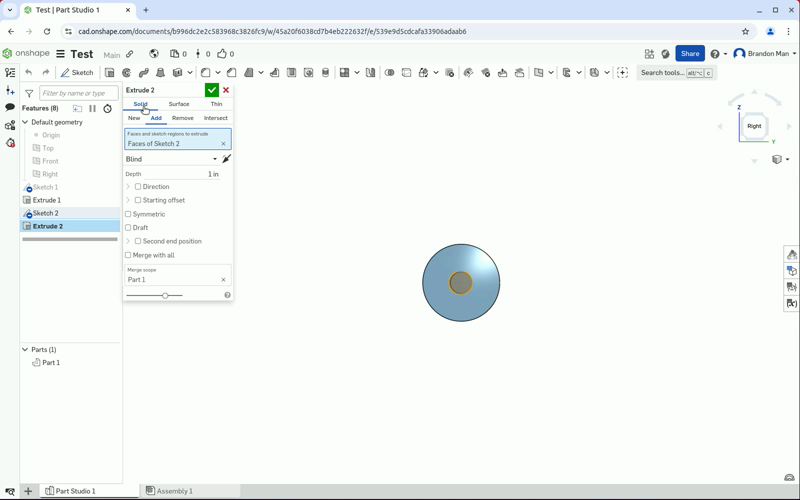
click(143, 106)
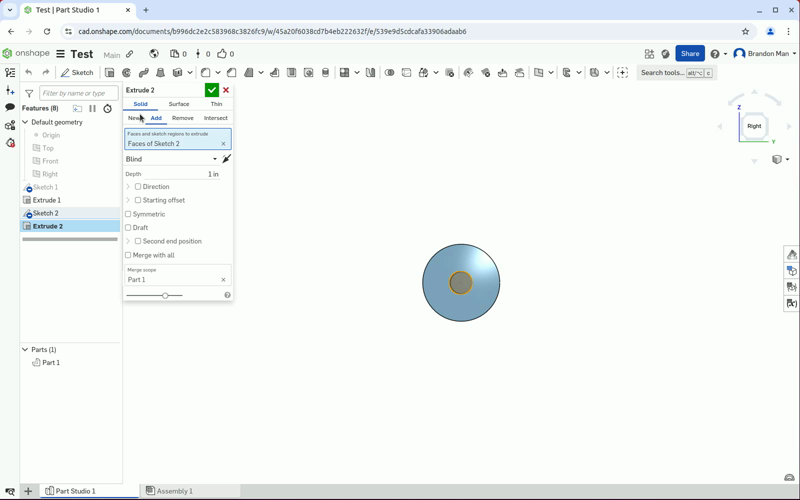
mouse_move(137, 120)
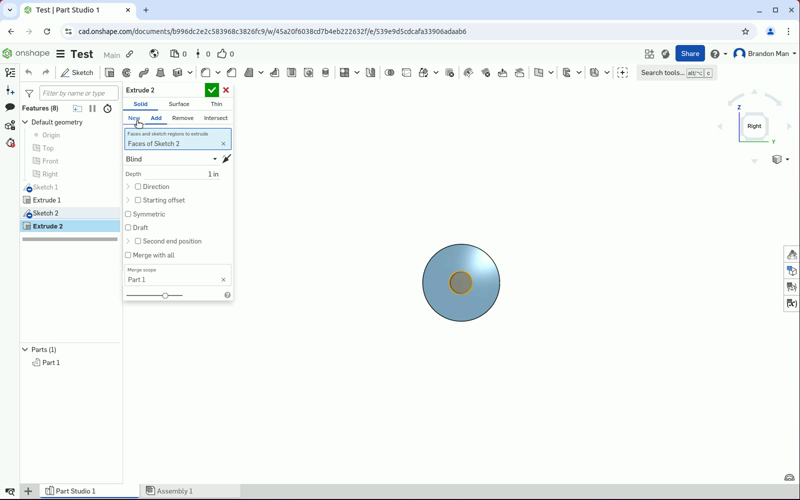
click(137, 120)
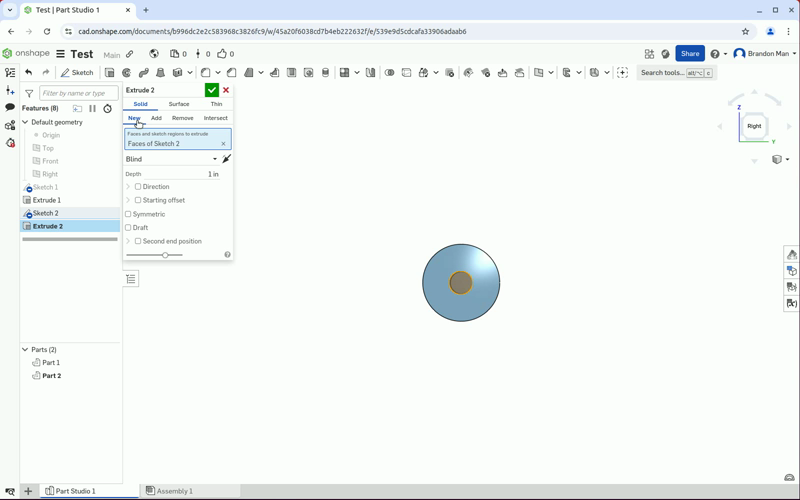
key(tab, 4)
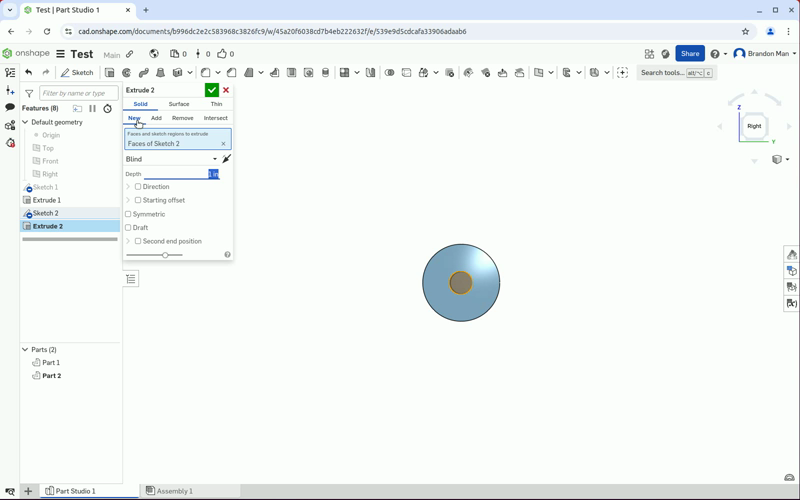
text(23.108)
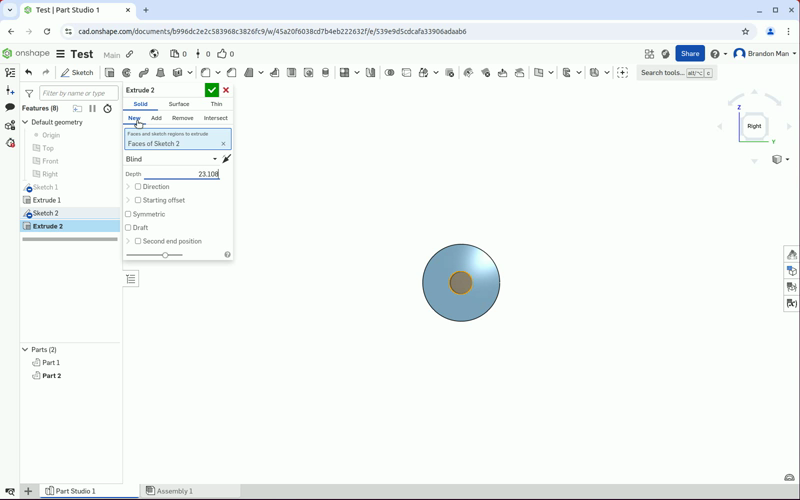
key(enter)
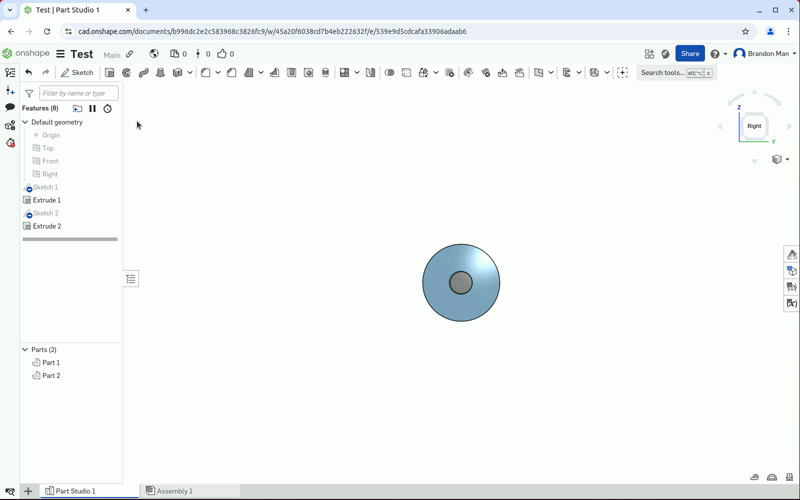
key(shift+h)
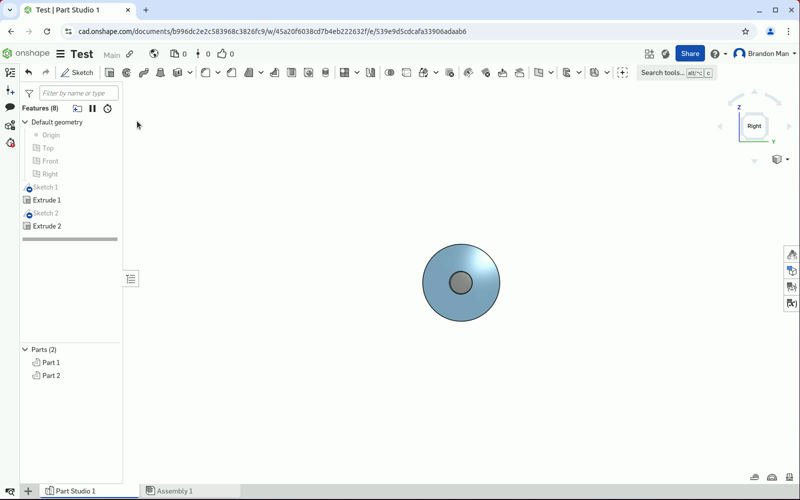
key(shift+h)
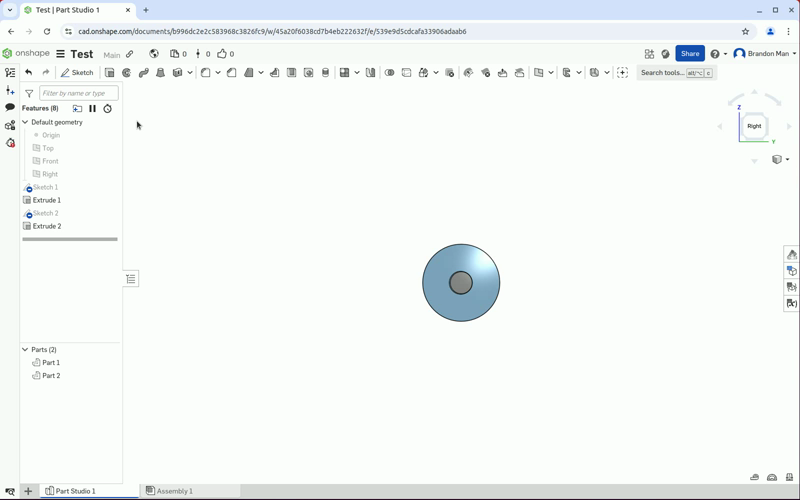
mouse_move(73, 189)
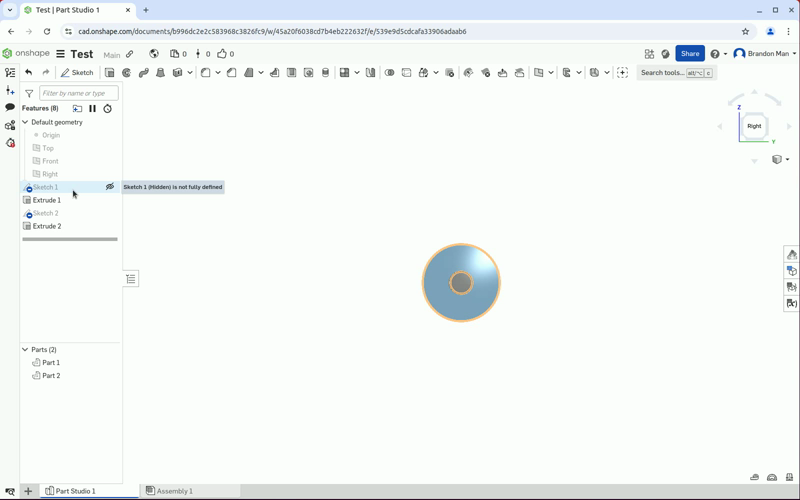
click(73, 189)
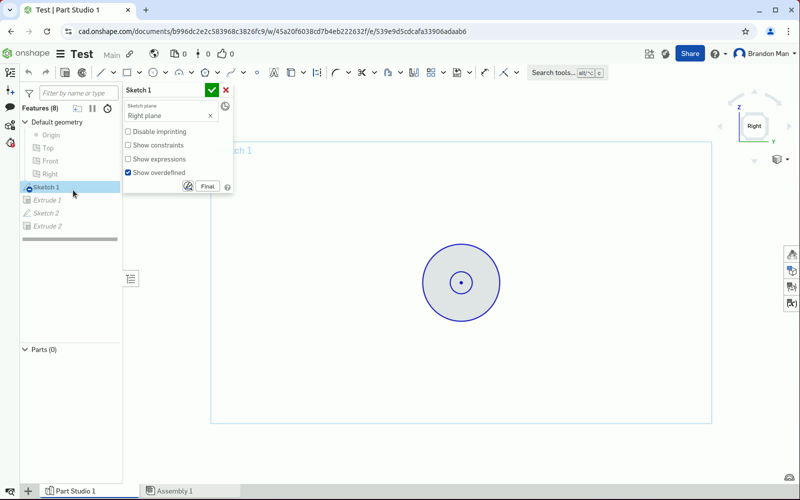
mouse_move(229, 92)
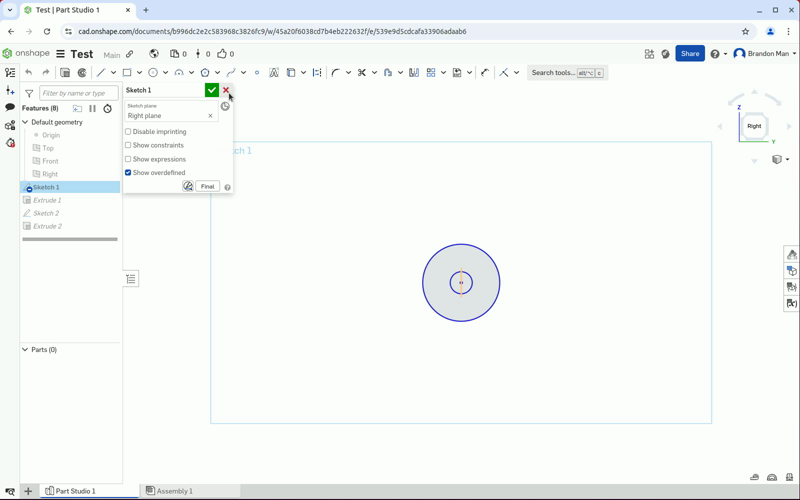
click(229, 92)
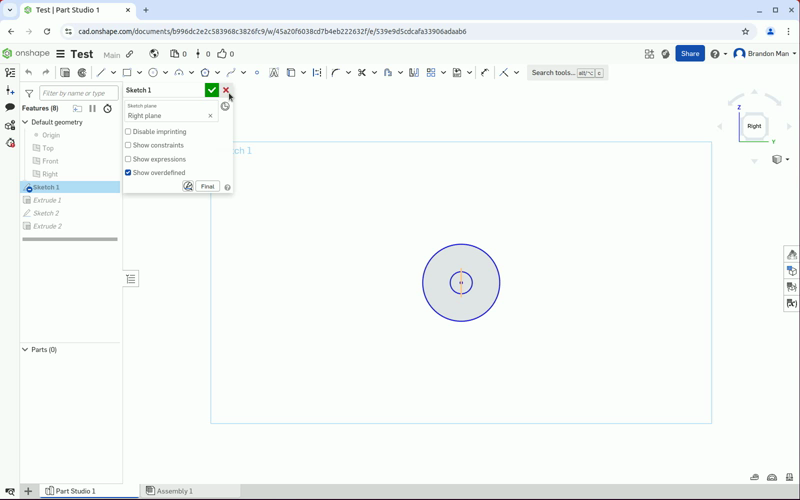
key(shift+s)
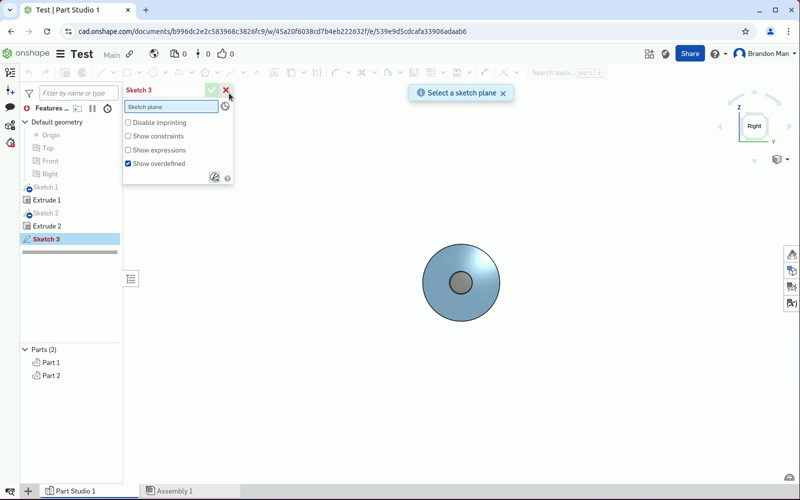
mouse_move(73, 176)
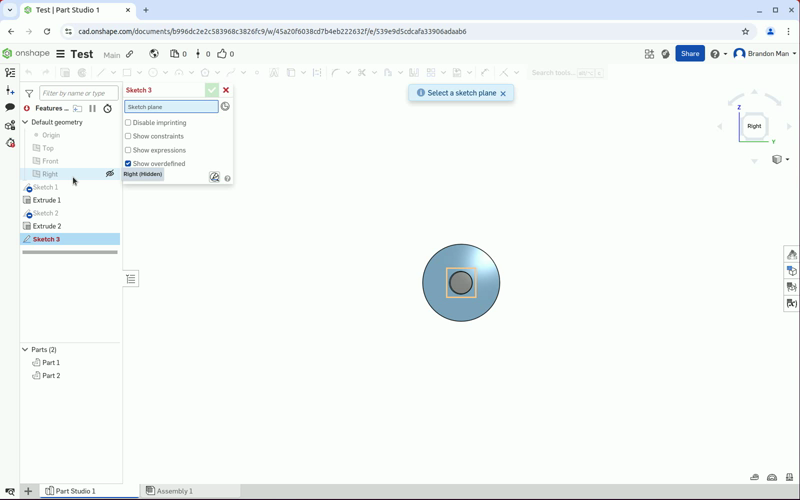
click(73, 176)
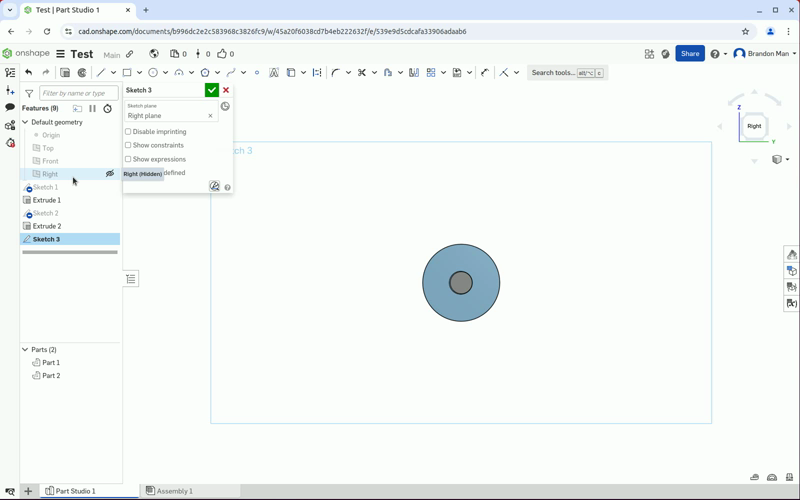
mouse_move(73, 352)
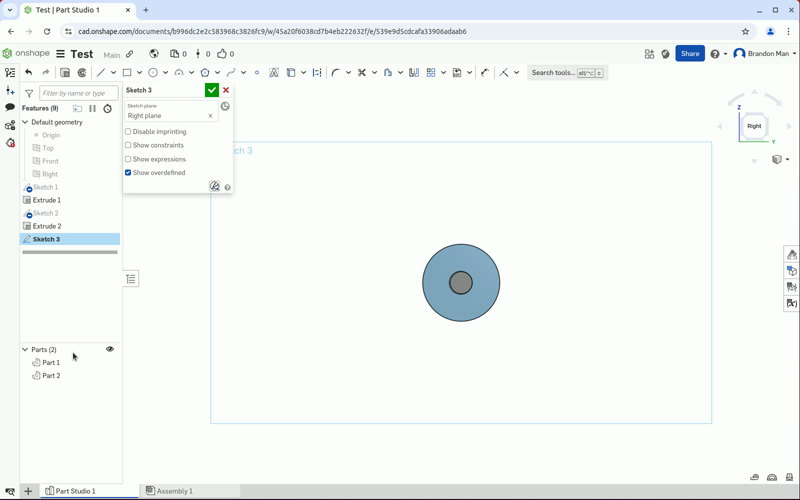
key(y)
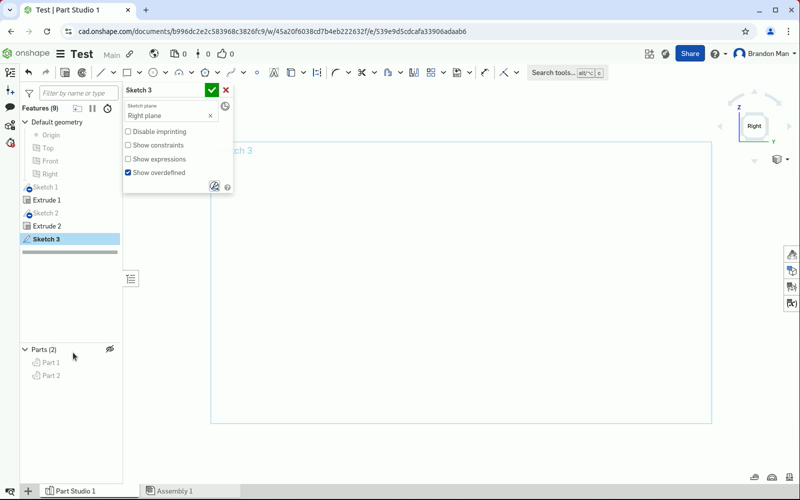
key(c)
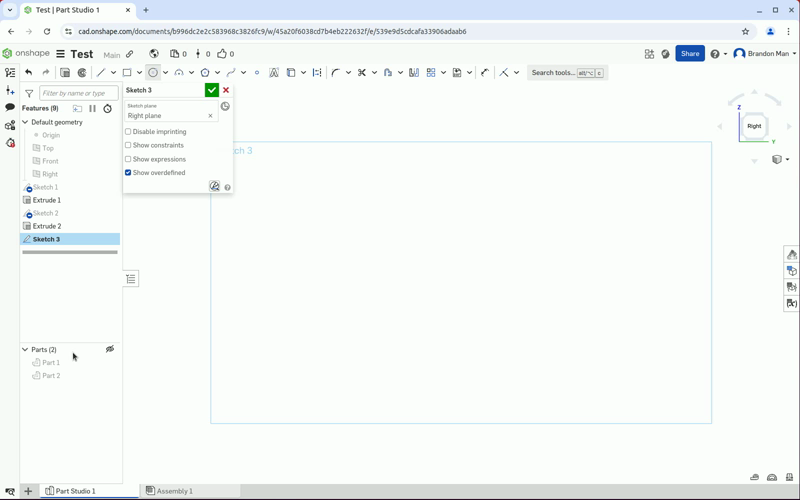
key_down(shift)
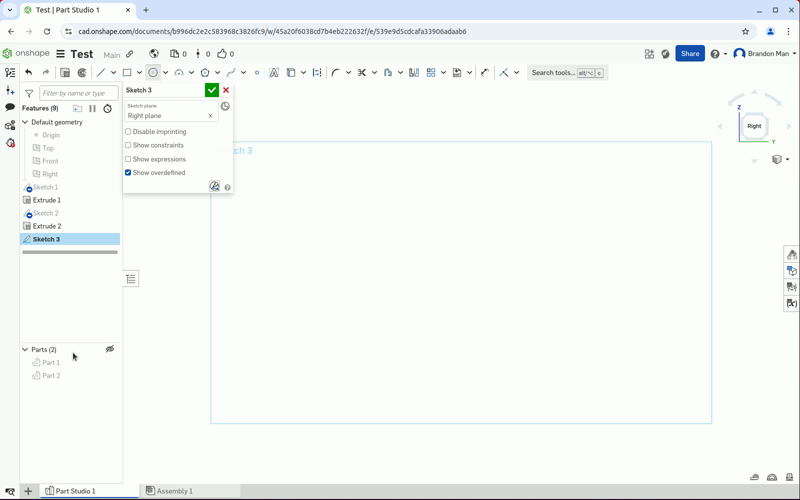
mouse_move(460, 282)
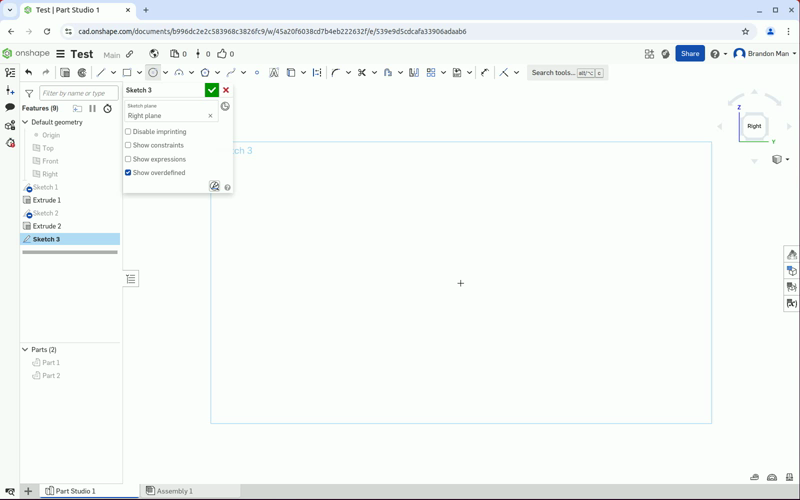
click(460, 282)
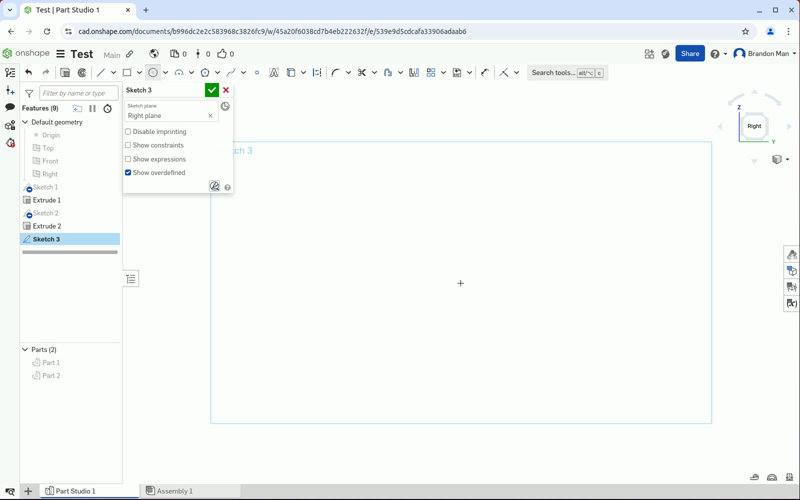
key_up(shift)
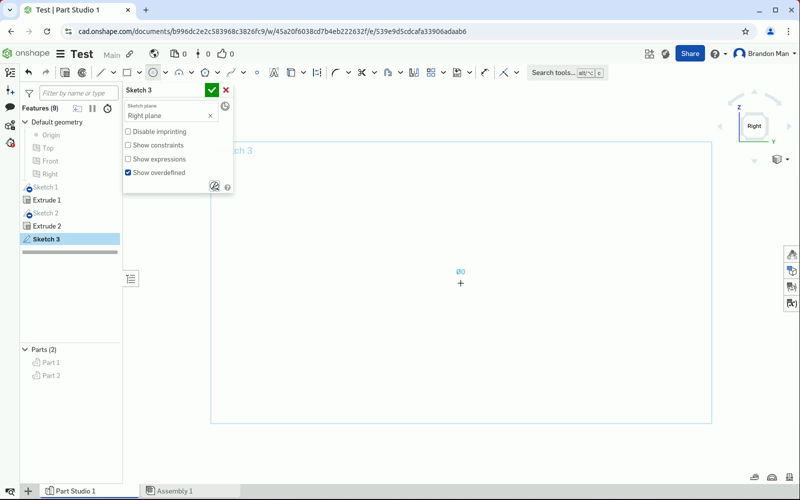
mouse_move(472, 282)
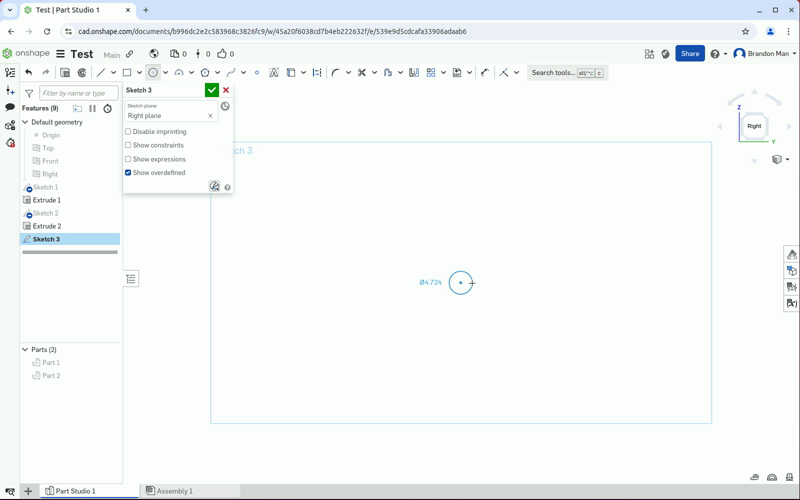
click(472, 282)
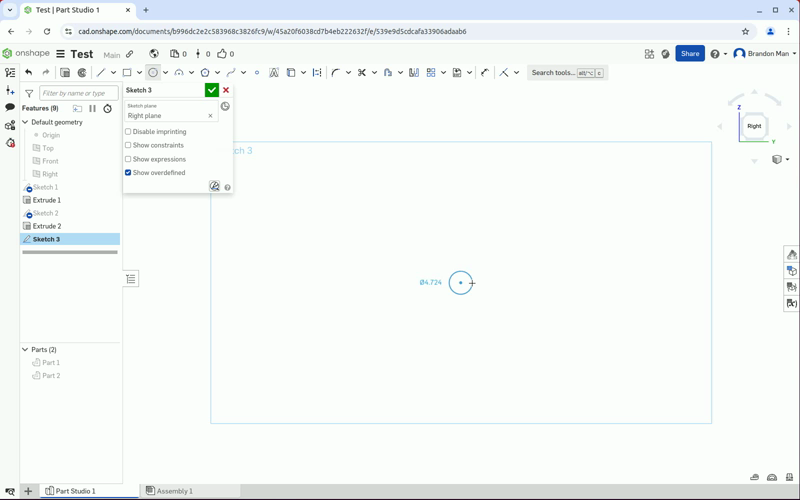
key(esc)
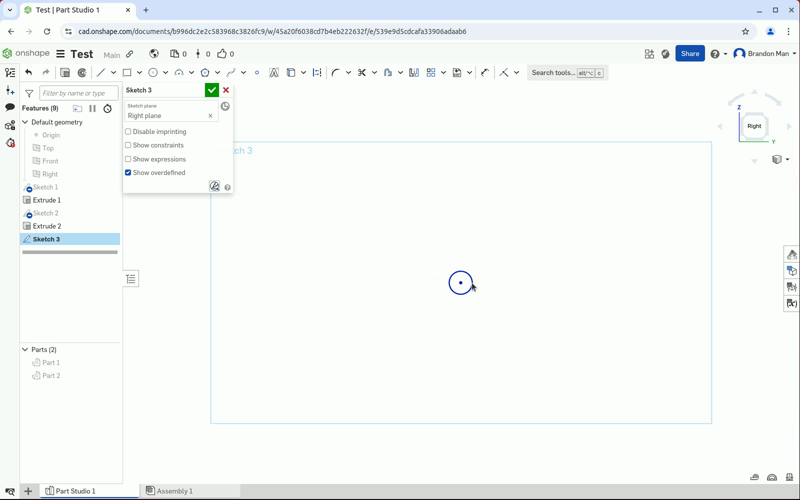
mouse_move(468, 288)
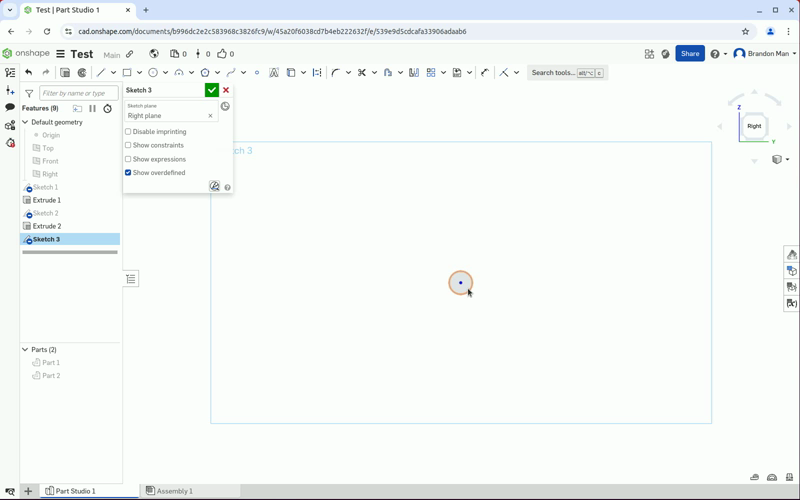
scroll(6)
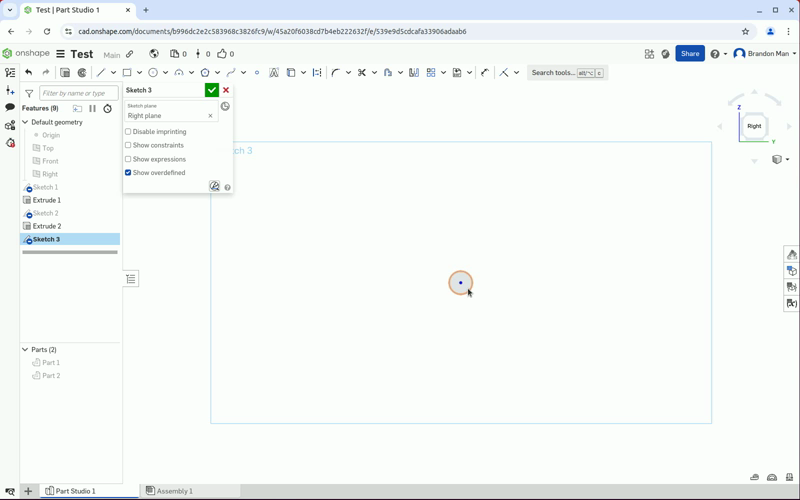
scroll(6)
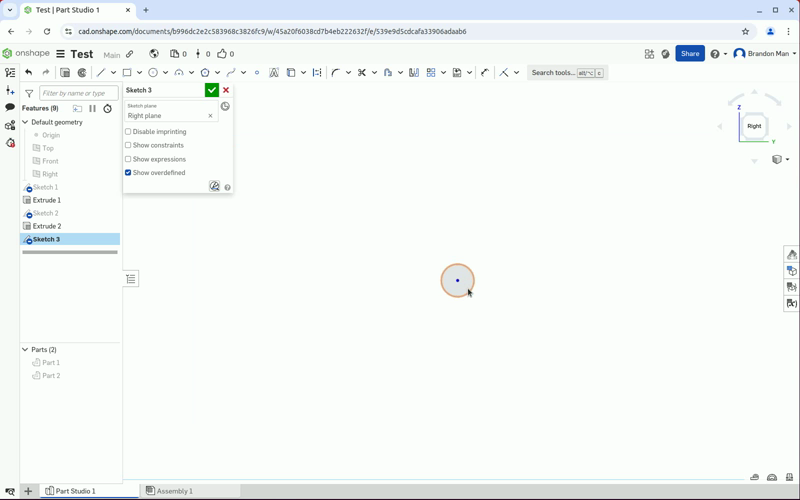
scroll(6)
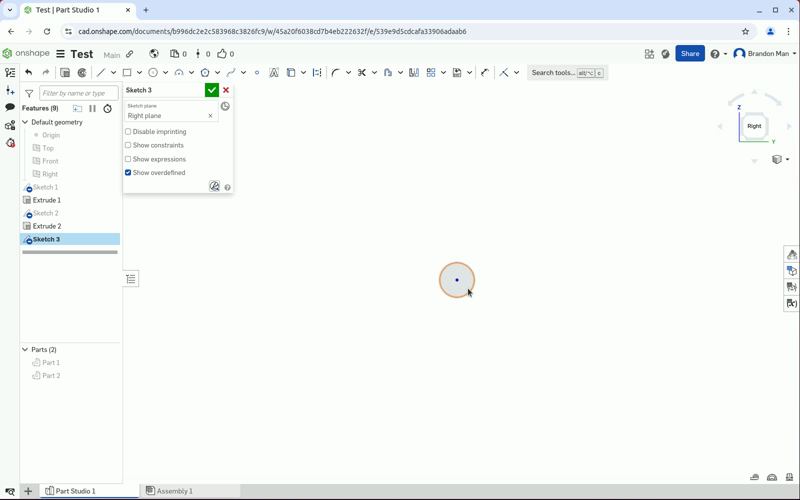
scroll(6)
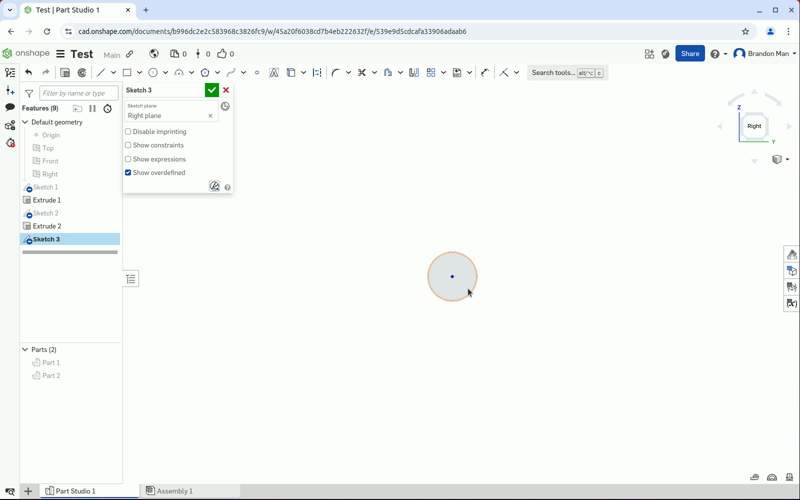
scroll(6)
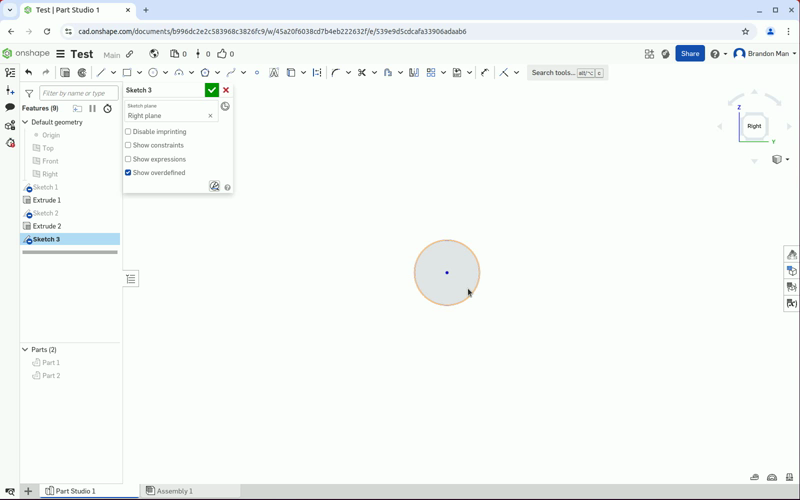
scroll(6)
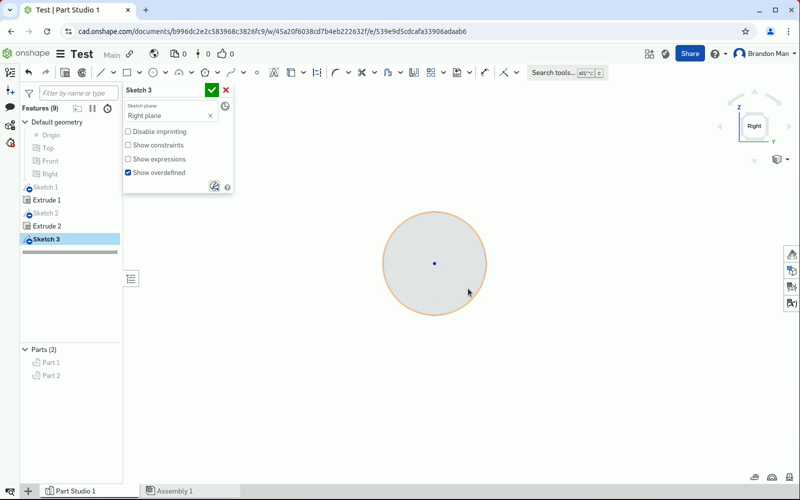
scroll(6)
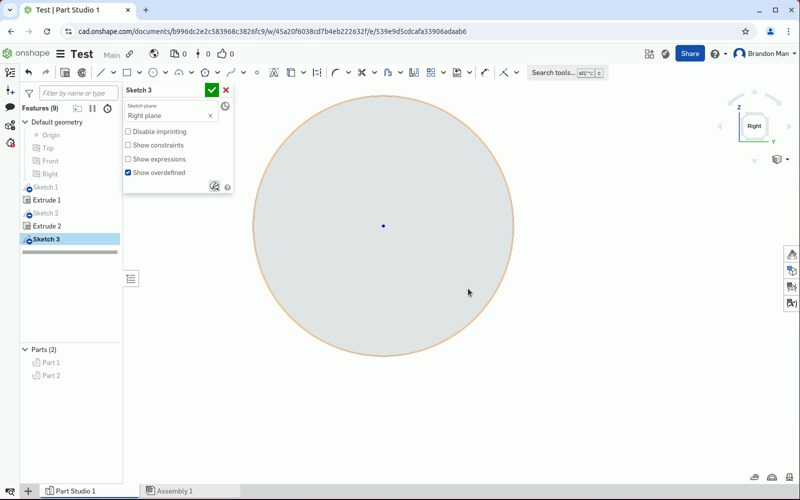
click(468, 288)
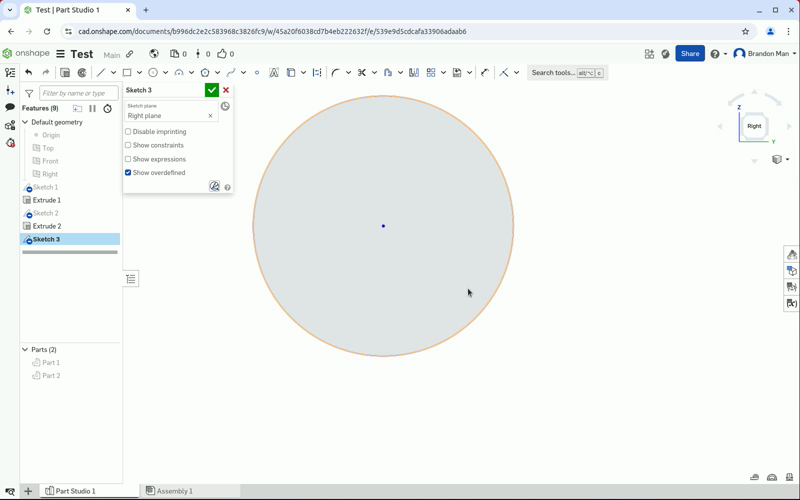
scroll(-6)
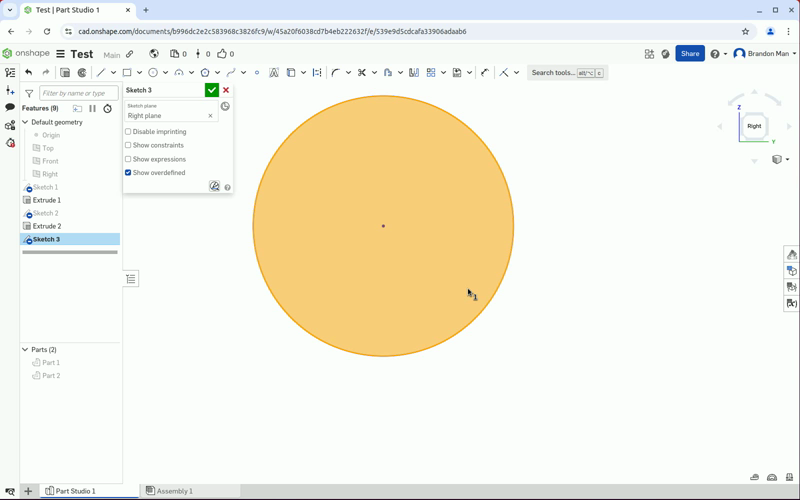
scroll(-6)
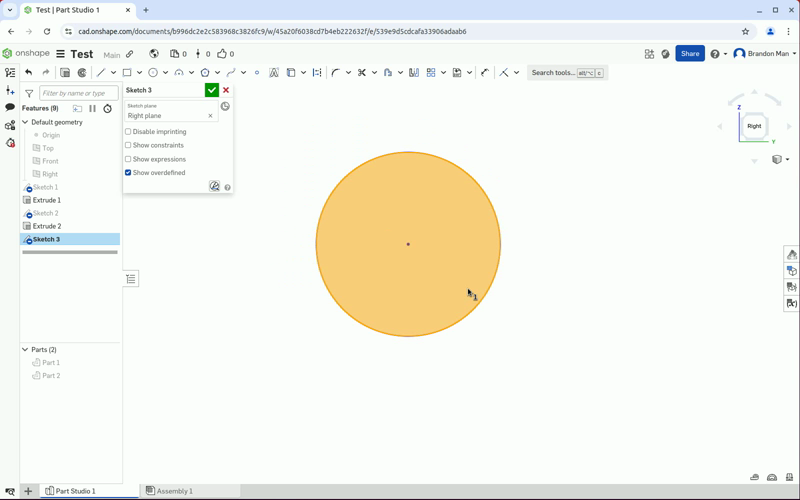
scroll(-6)
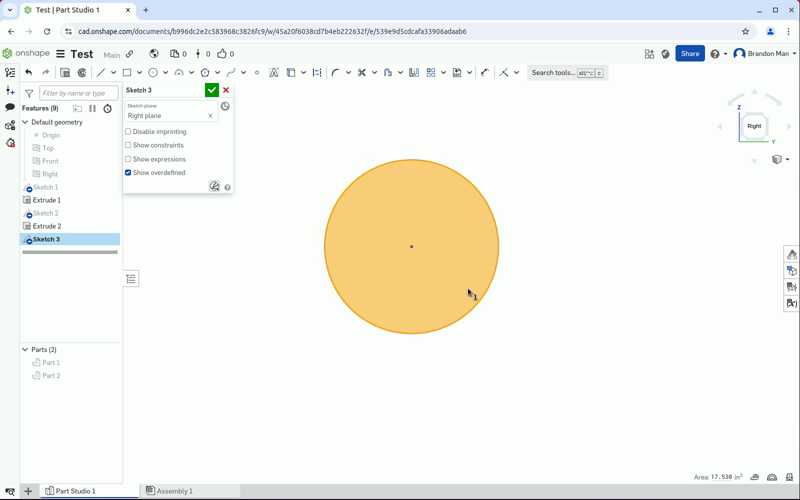
scroll(-6)
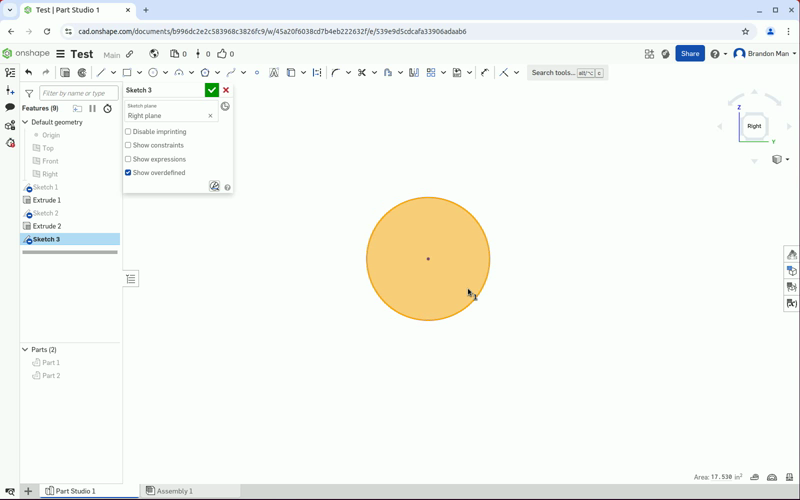
scroll(-6)
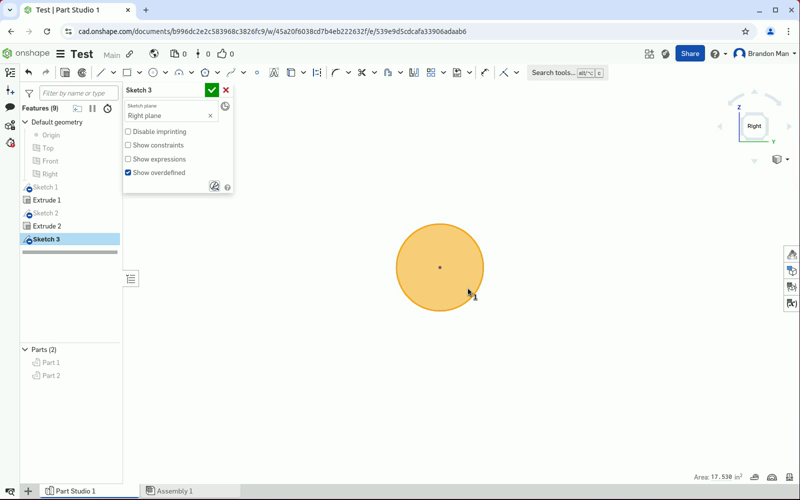
scroll(-6)
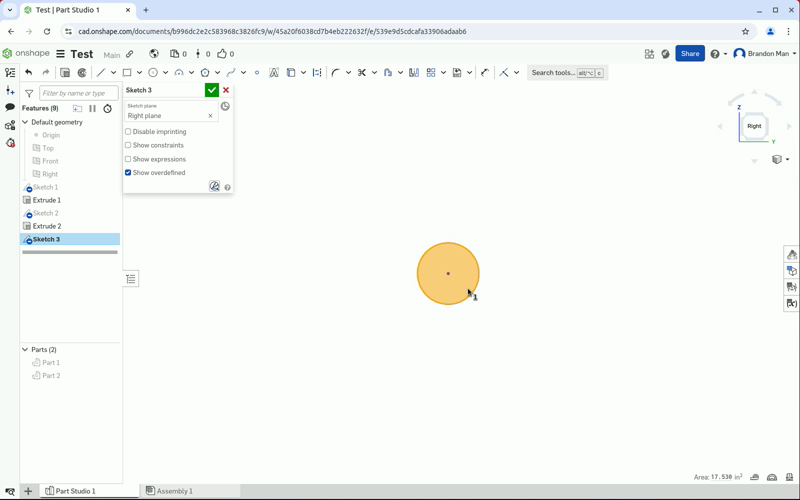
scroll(-6)
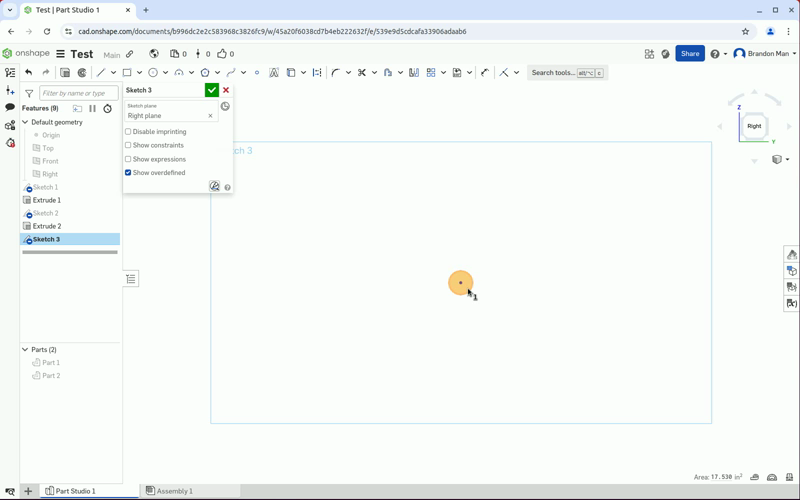
mouse_move(73, 352)
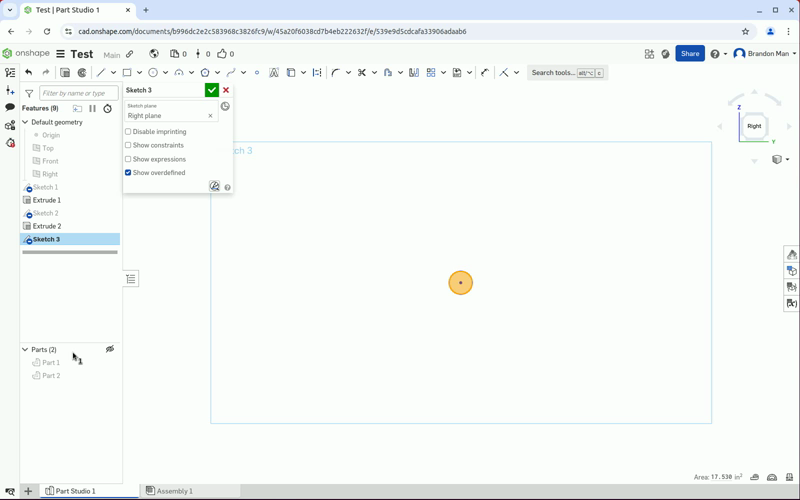
key(shift+y)
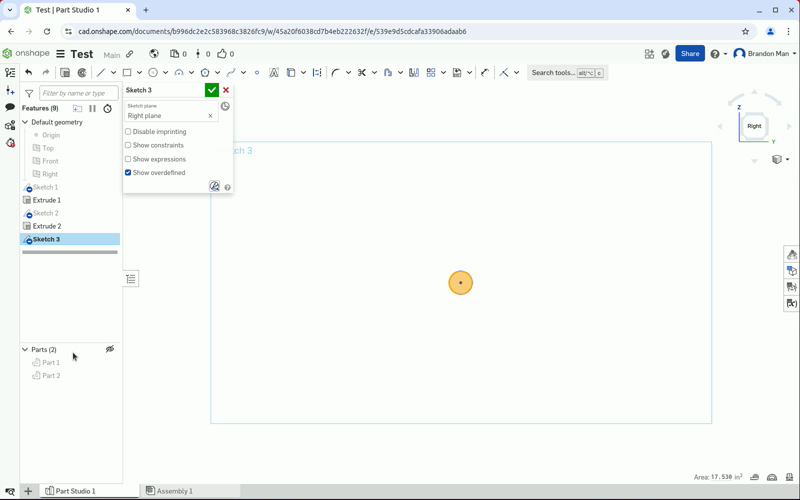
key(shift+e)
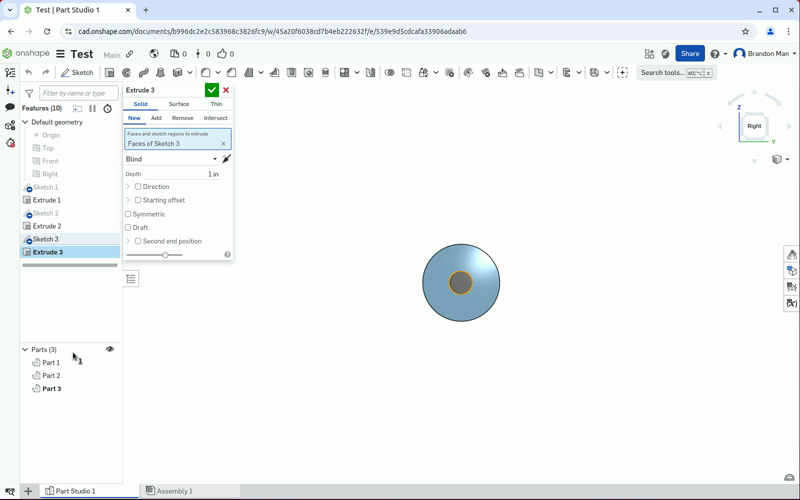
mouse_move(143, 106)
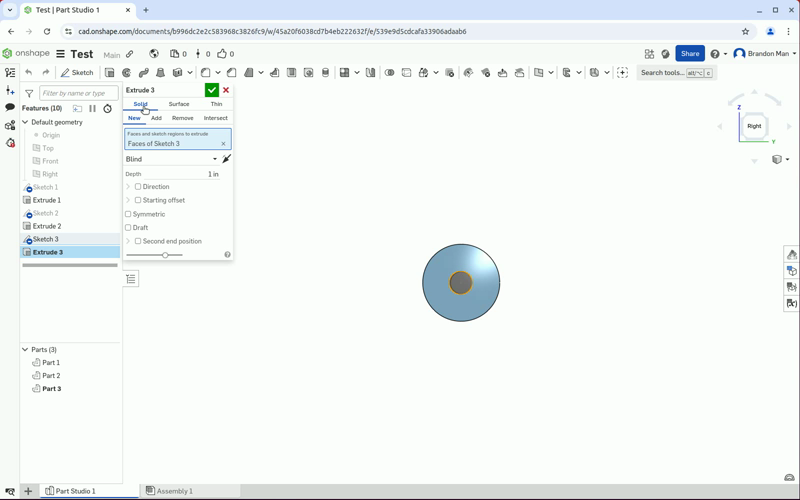
click(143, 106)
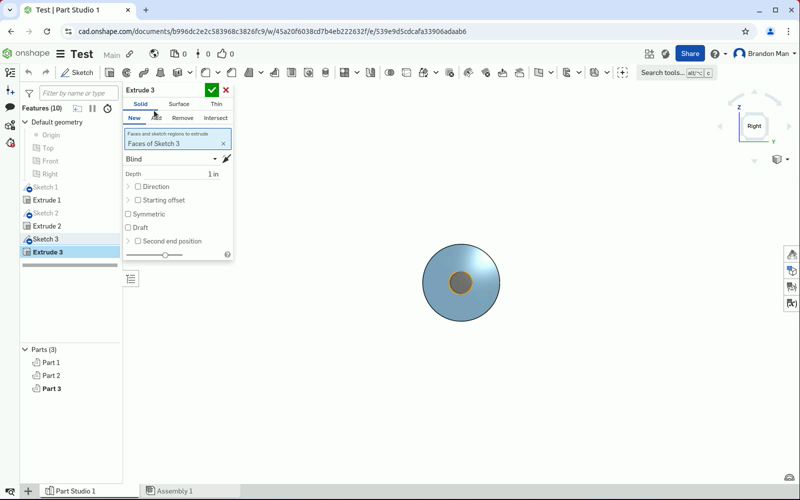
mouse_move(186, 120)
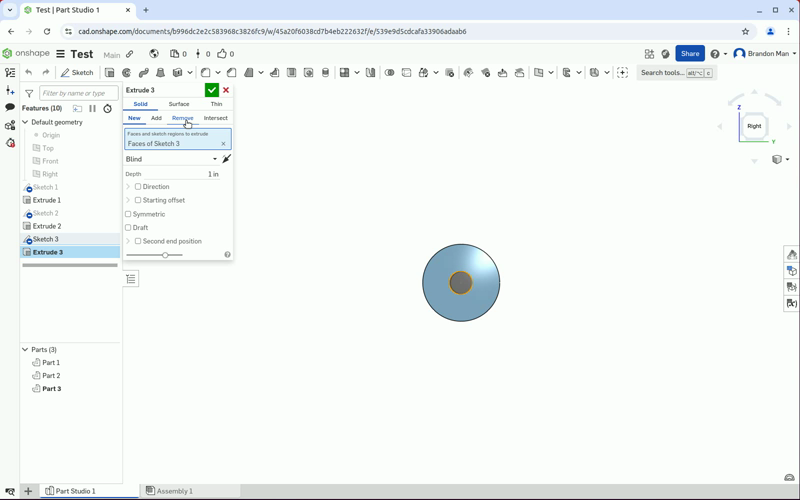
click(186, 120)
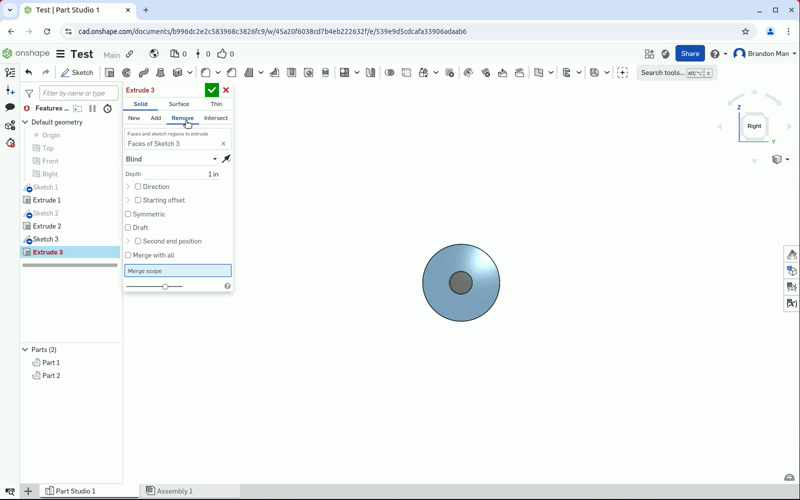
key(tab, 4)
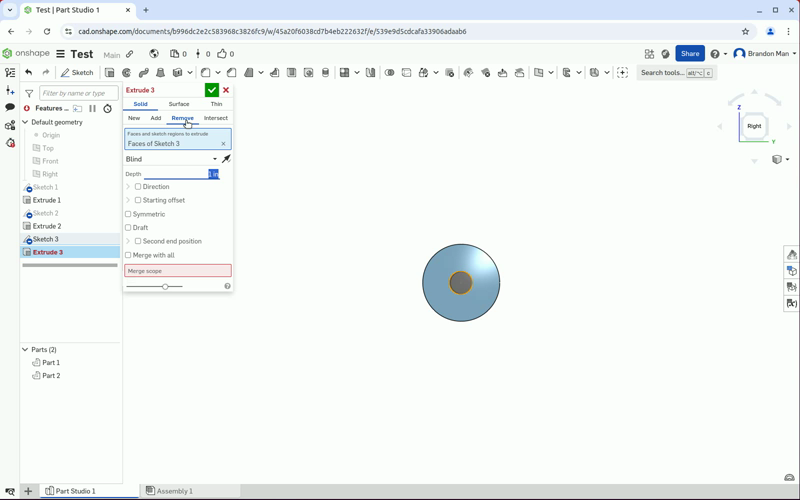
text(-15.405)
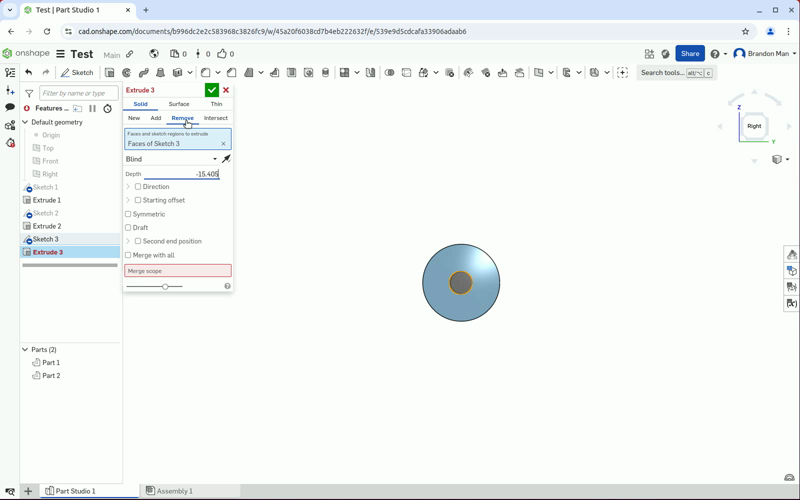
key(tab, 6)
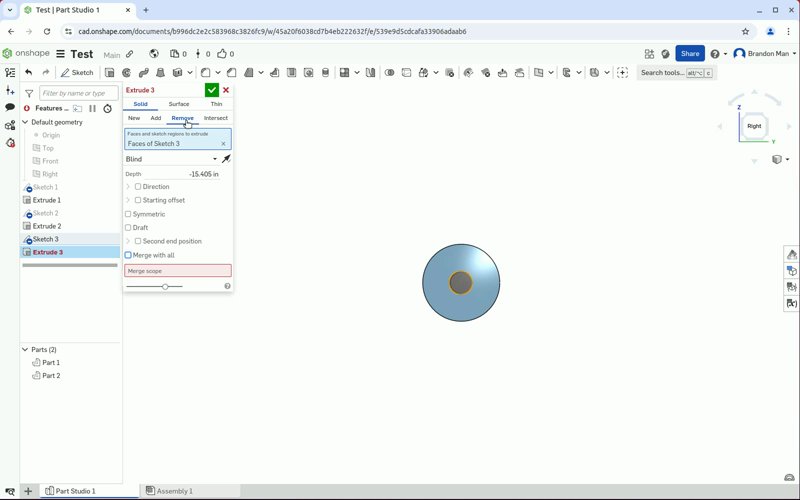
key(space)
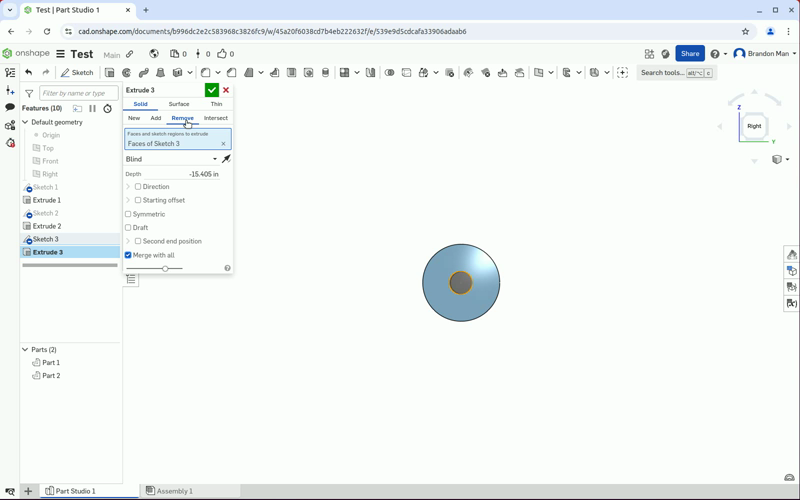
key(enter)
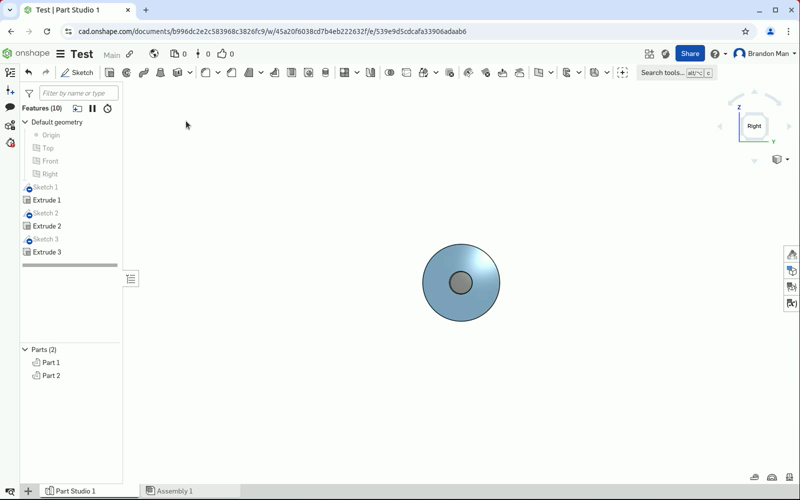
key(shift+h)
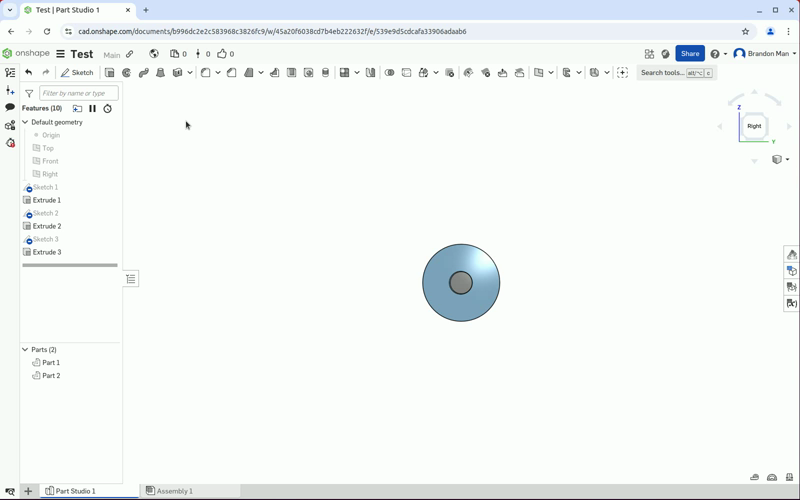
key(shift+h)
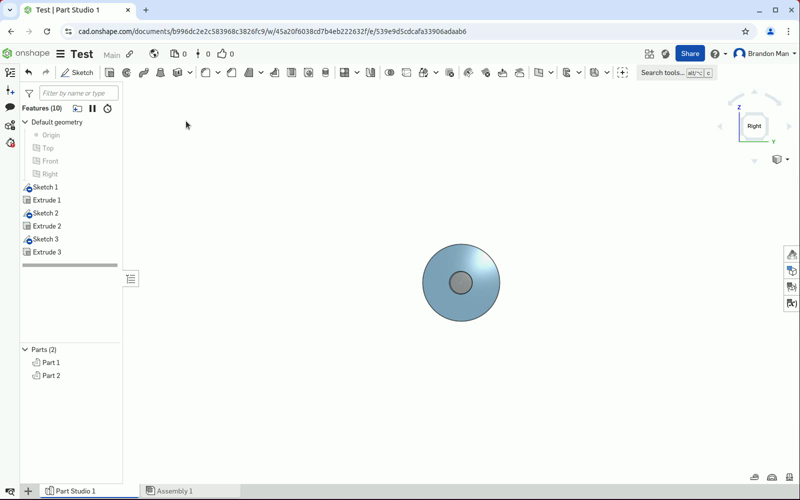
key(shift+7)
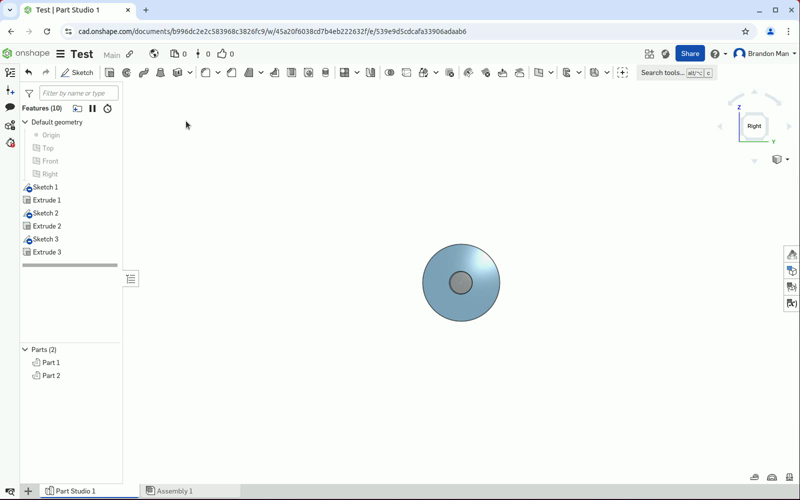
key(right, 2)
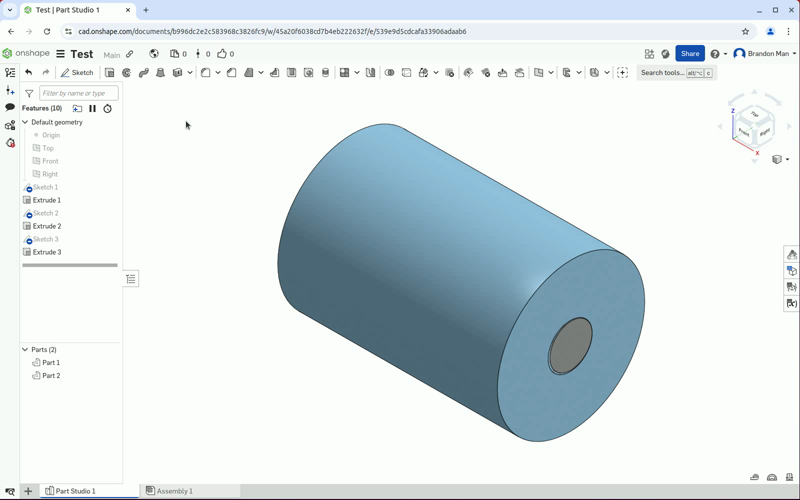
key(down, 2)
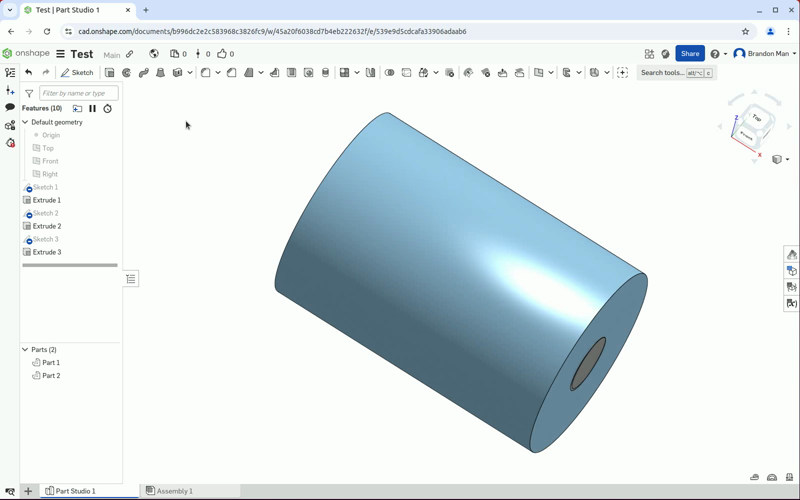
key(up, 2)
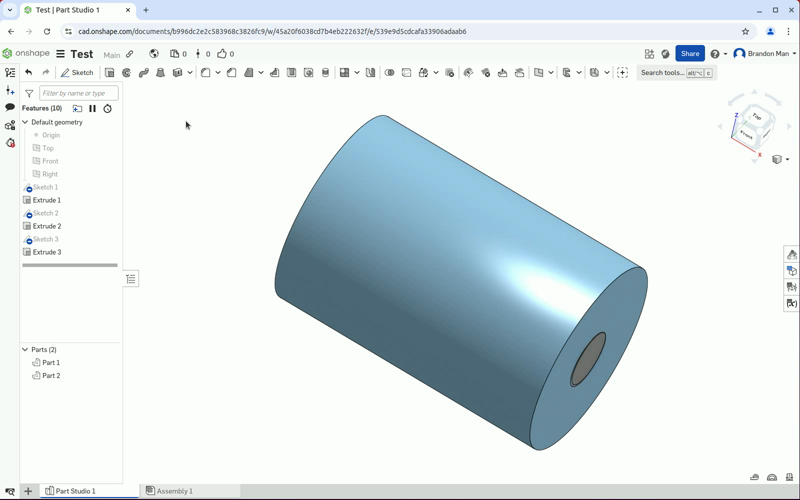
key(left, 2)
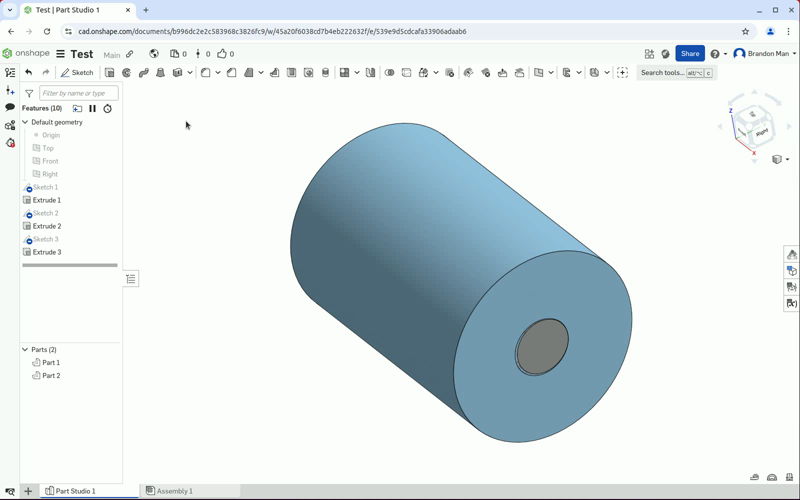
mouse_move(73, 189)
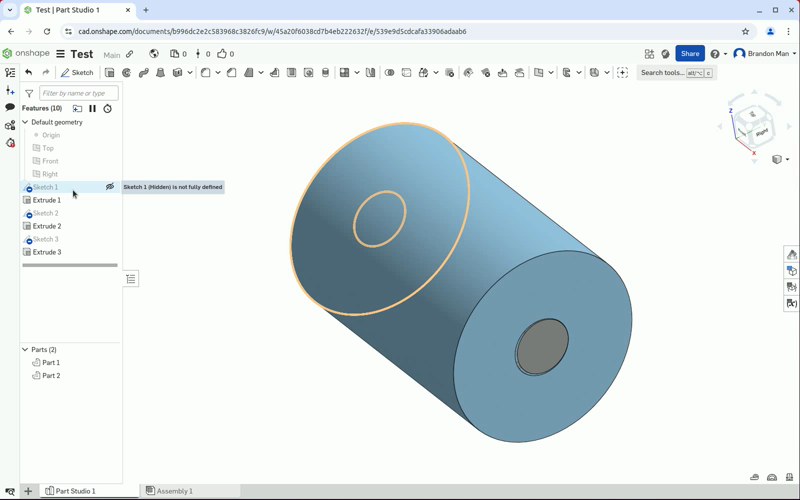
click(73, 189)